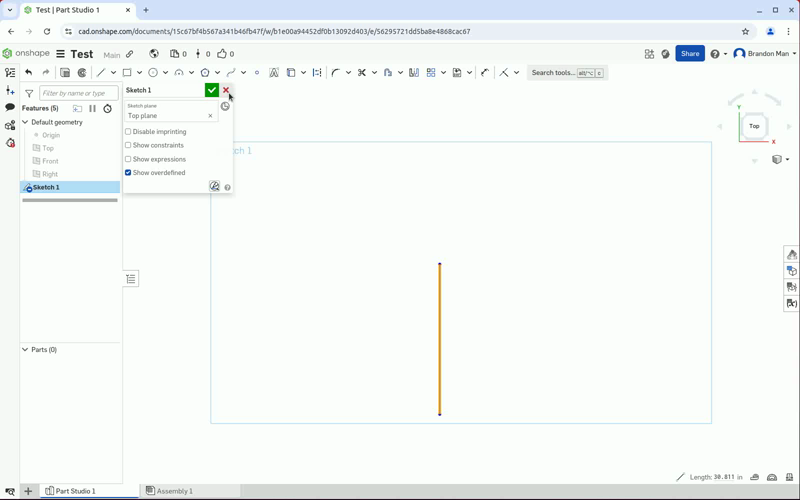
key(shift+h)
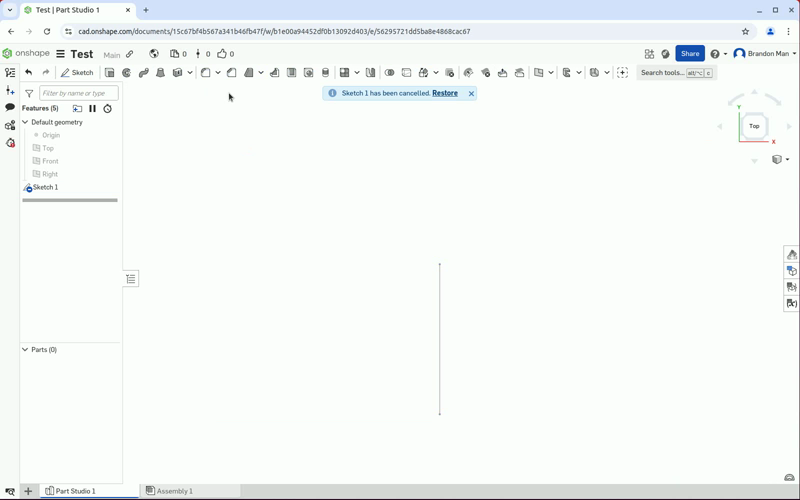
key(shift+s)
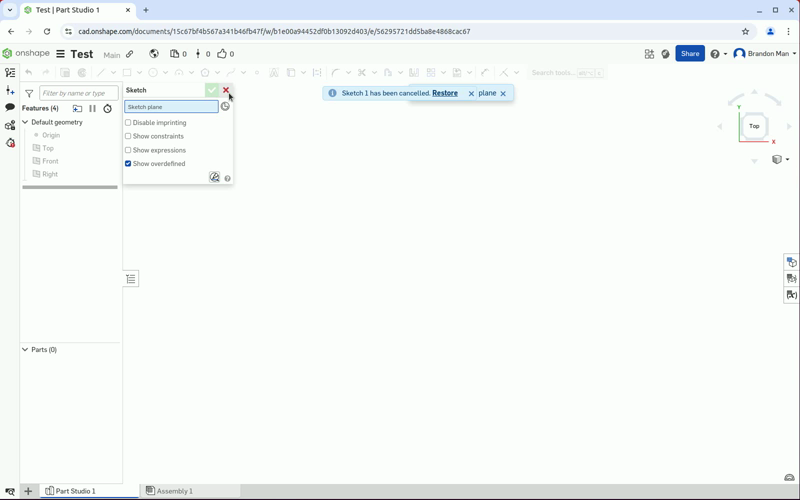
mouse_move(73, 150)
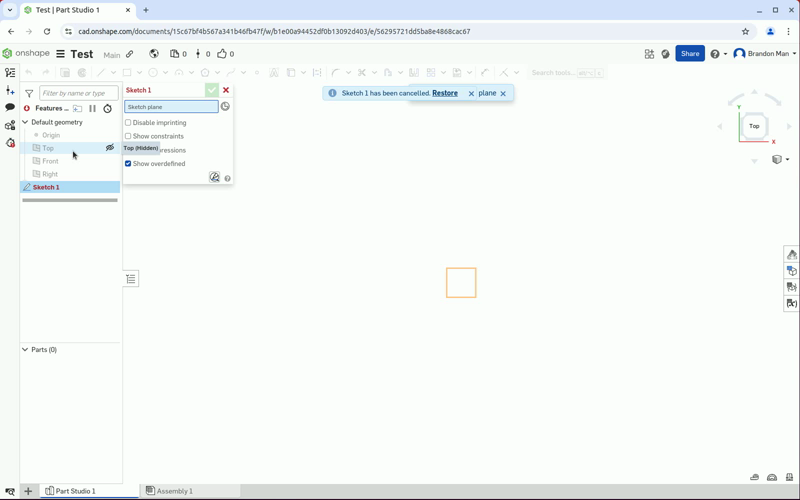
click(73, 150)
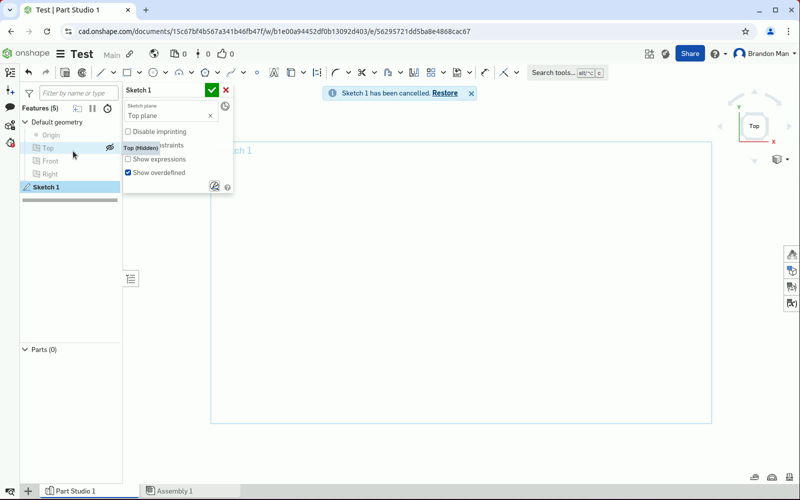
mouse_move(73, 352)
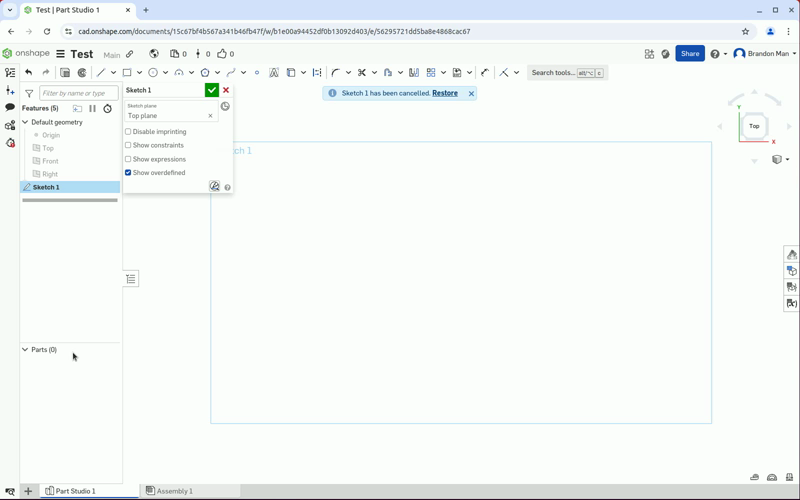
key(y)
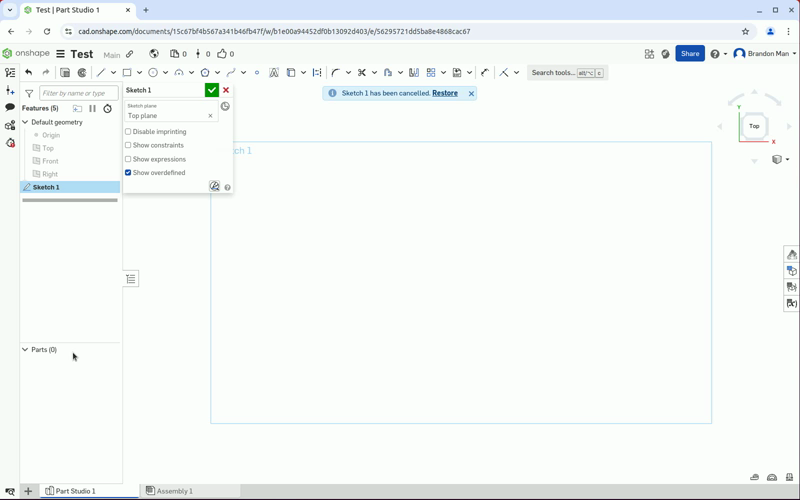
key(l)
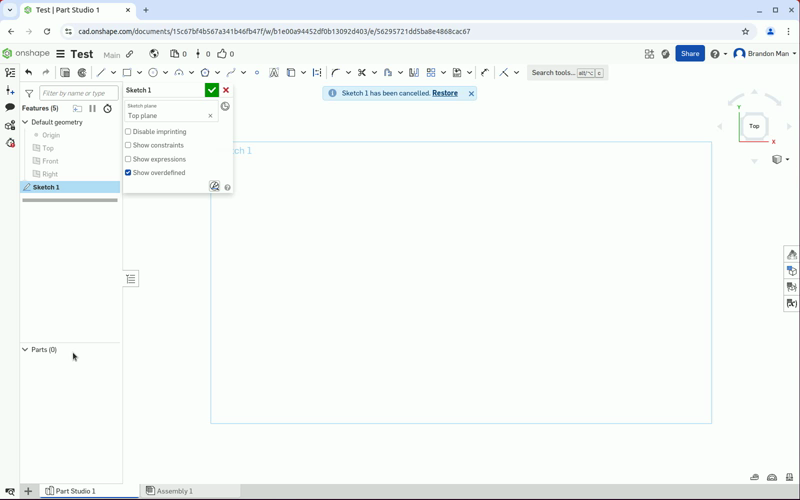
key_down(shift)
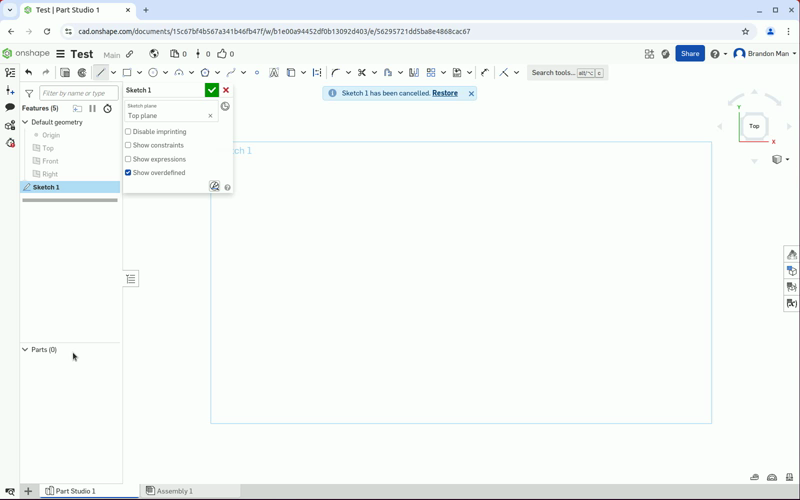
mouse_move(349, 282)
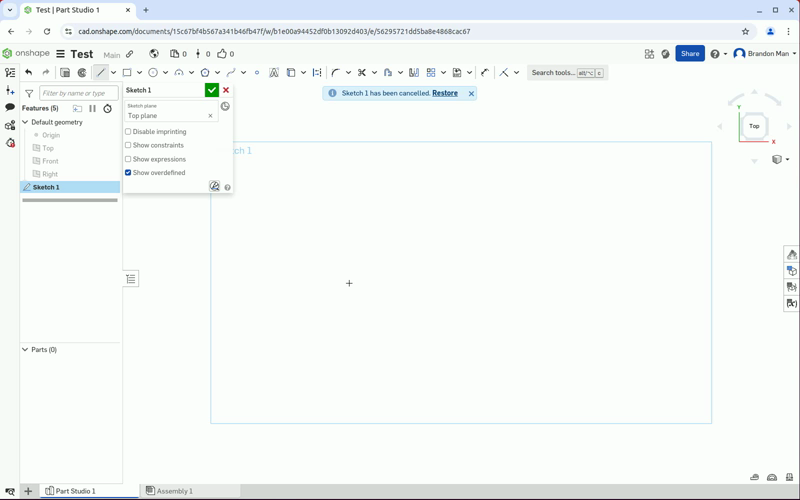
click(349, 282)
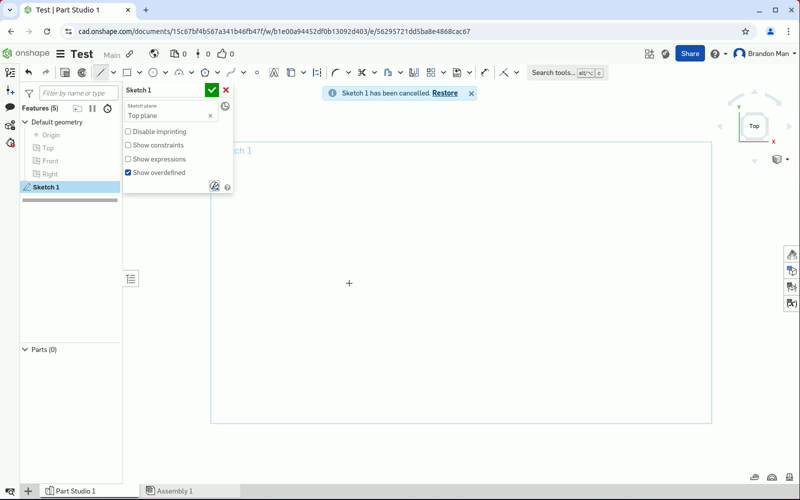
key_up(shift)
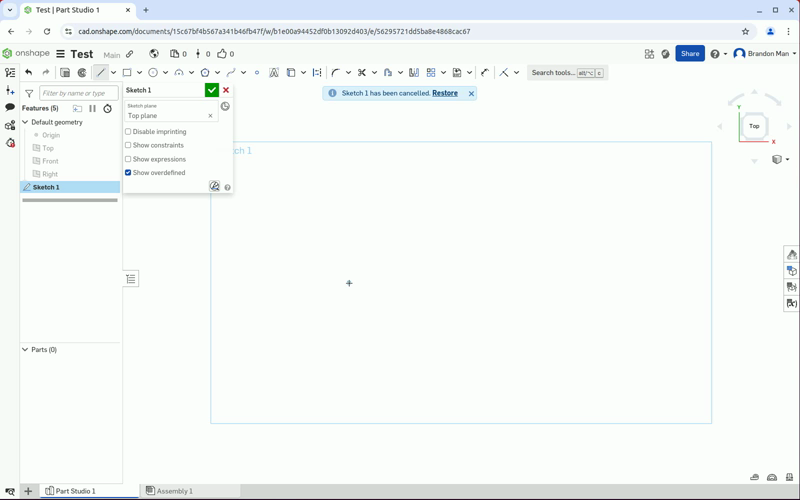
key_down(shift)
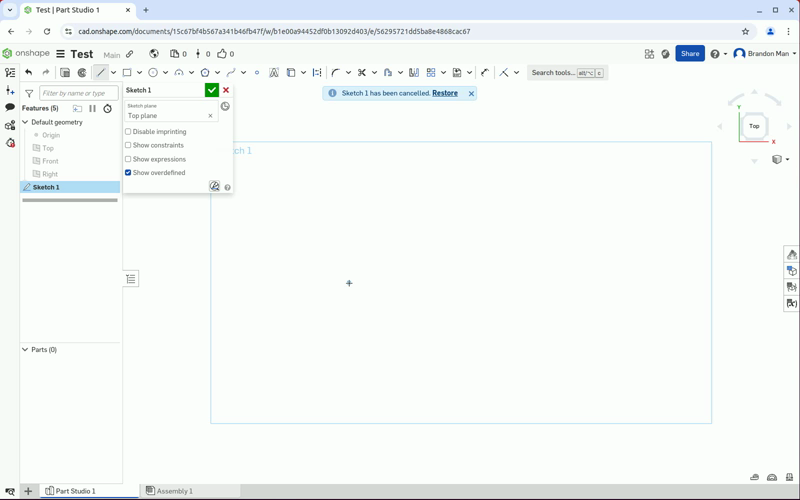
mouse_move(405, 378)
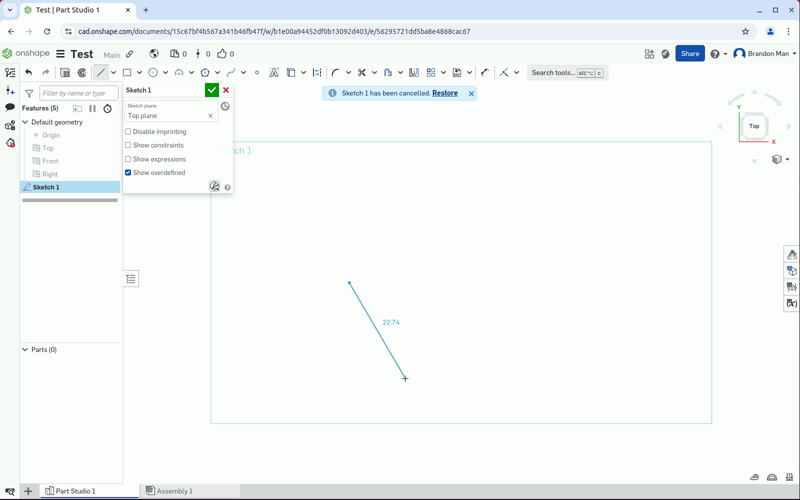
click(405, 378)
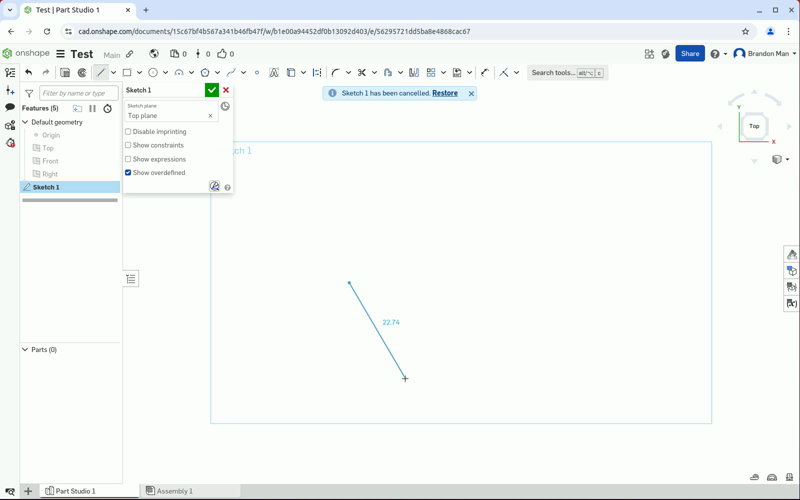
key_up(shift)
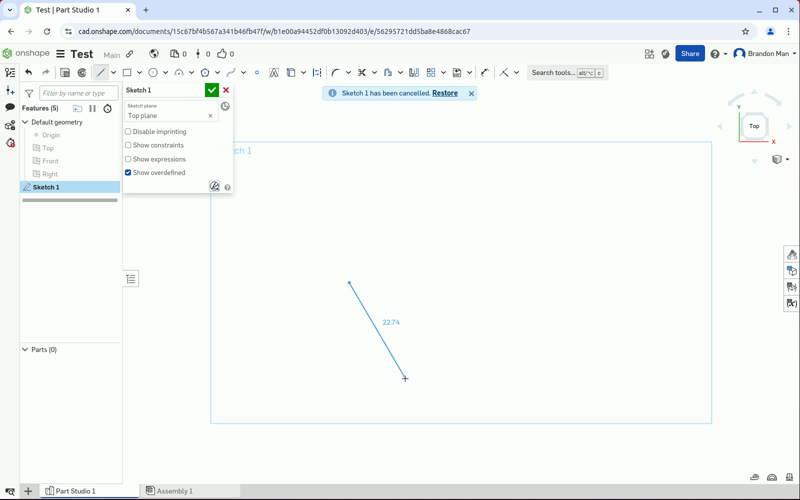
key_down(shift)
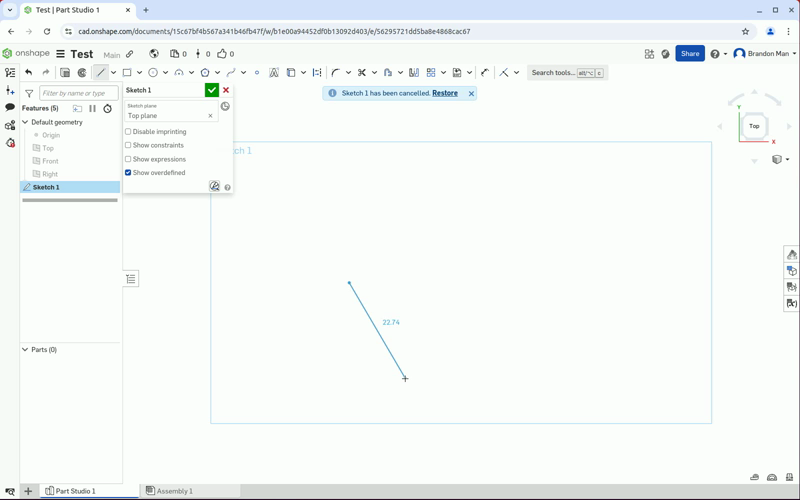
mouse_move(514, 378)
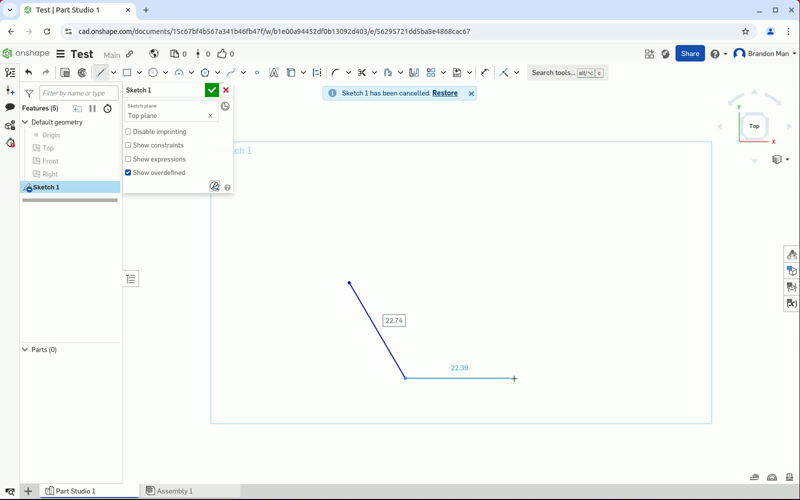
click(514, 378)
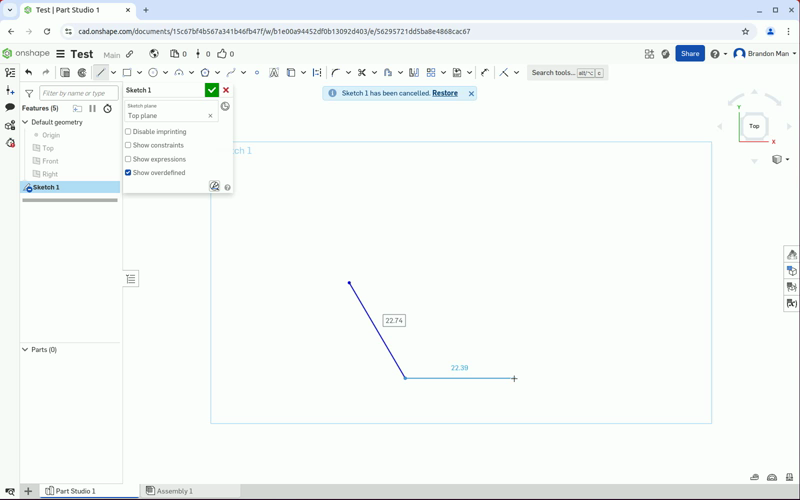
key_up(shift)
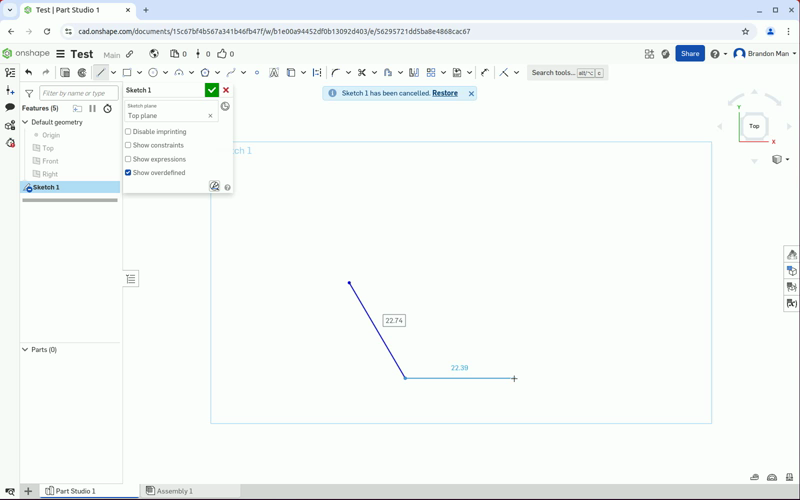
key_down(shift)
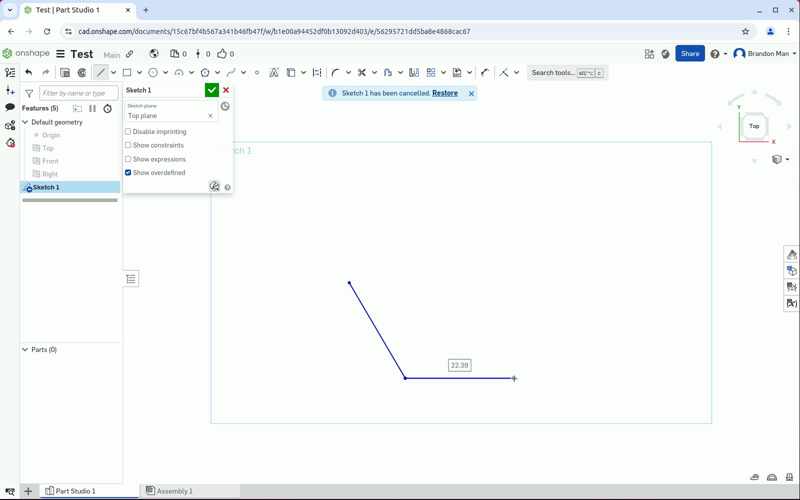
mouse_move(569, 282)
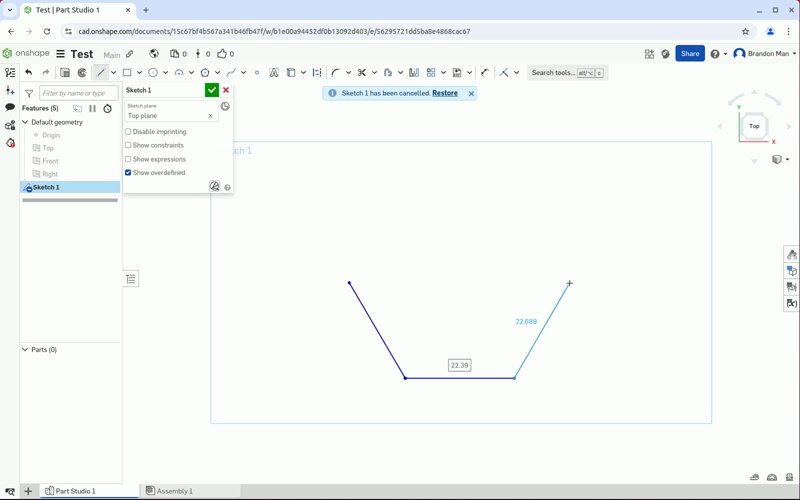
click(569, 282)
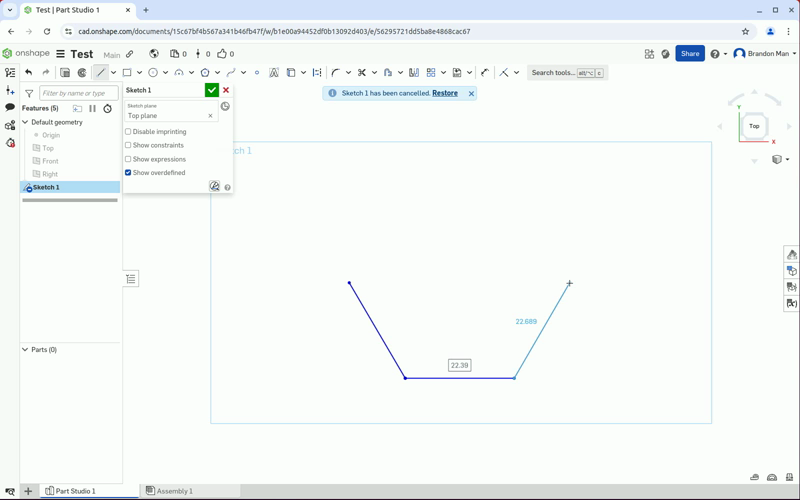
key_up(shift)
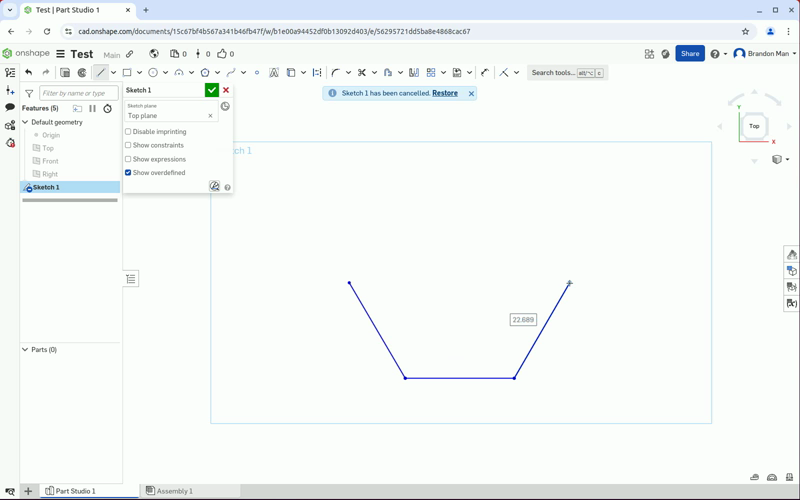
key_down(shift)
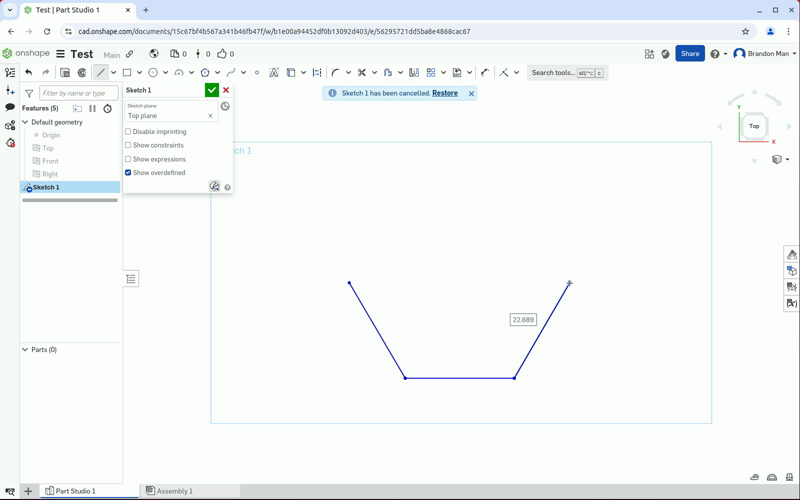
mouse_move(514, 187)
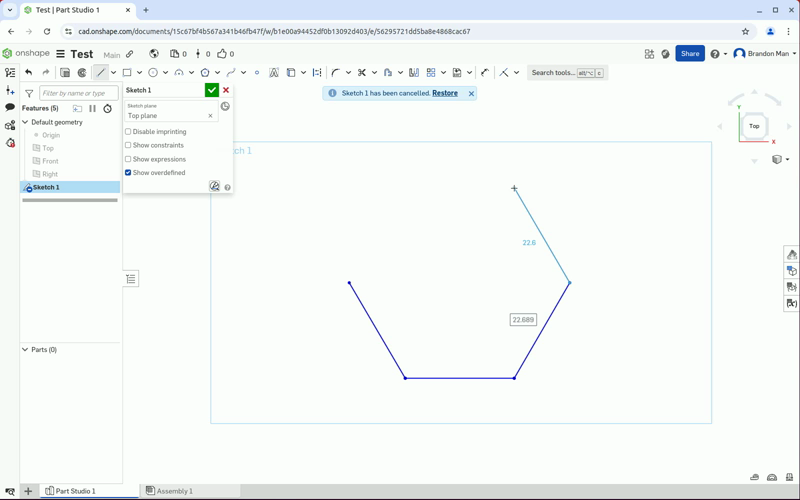
click(514, 187)
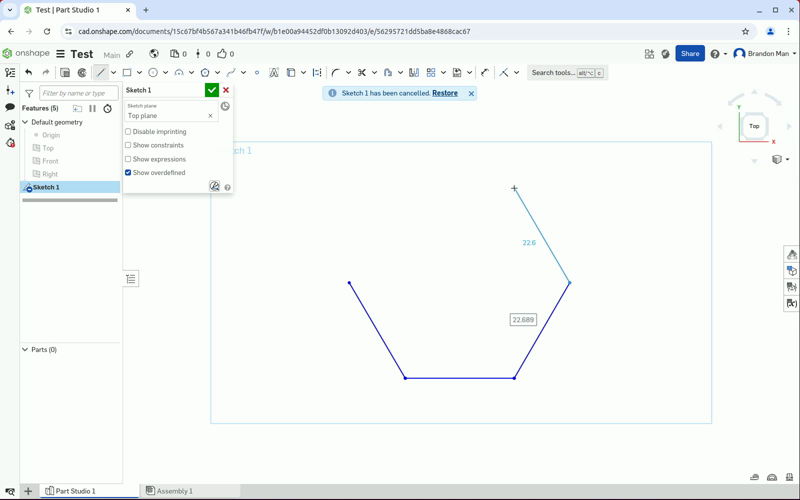
key_up(shift)
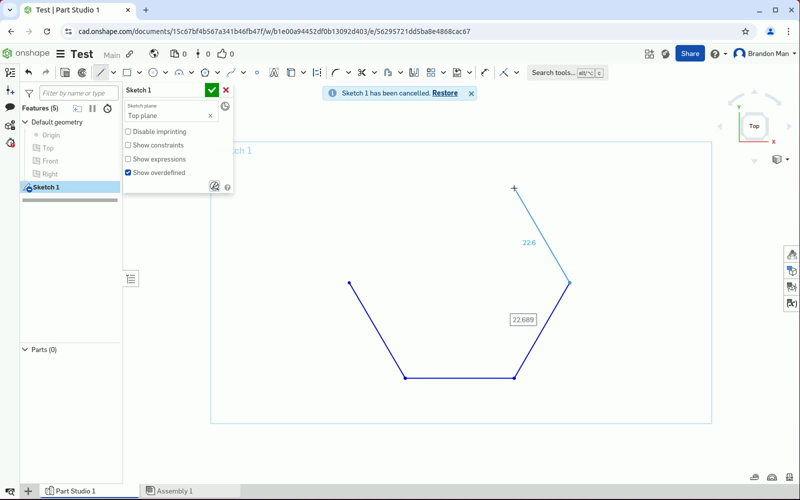
key_down(shift)
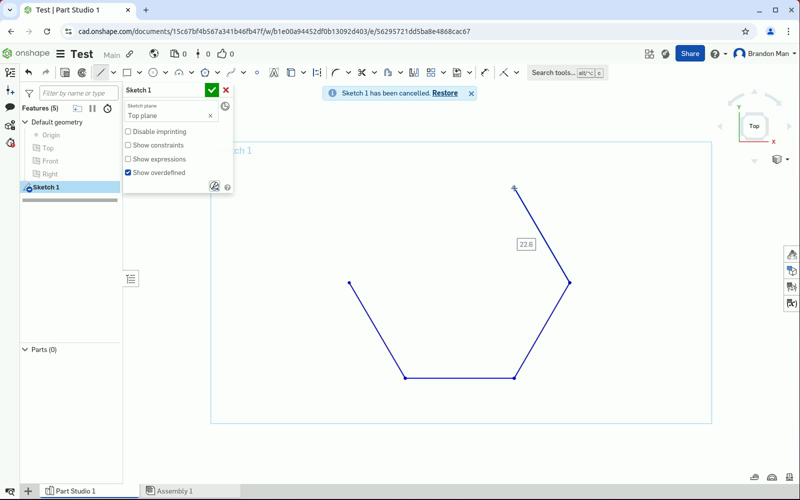
mouse_move(405, 187)
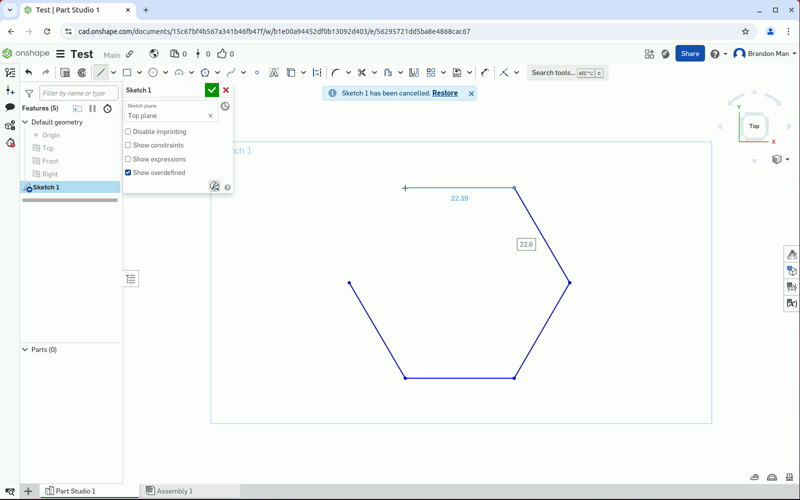
click(405, 187)
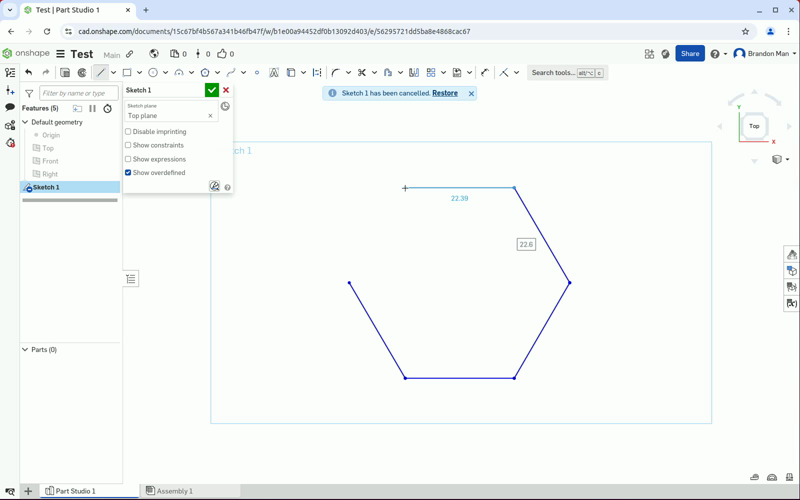
key_up(shift)
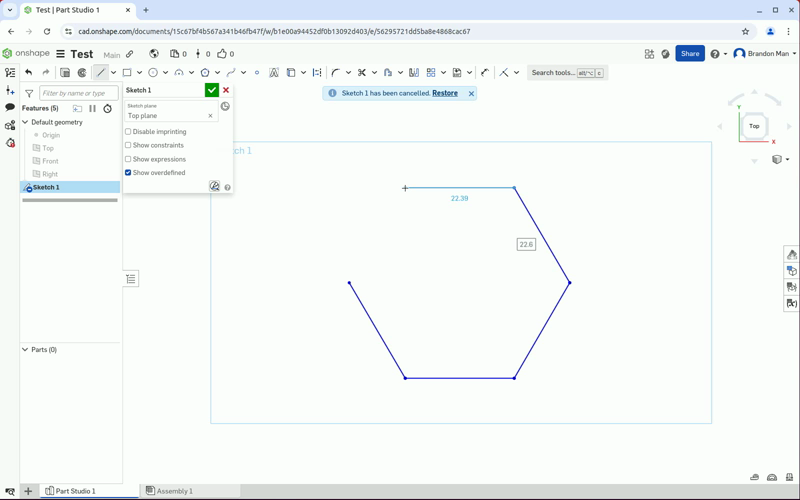
key_down(shift)
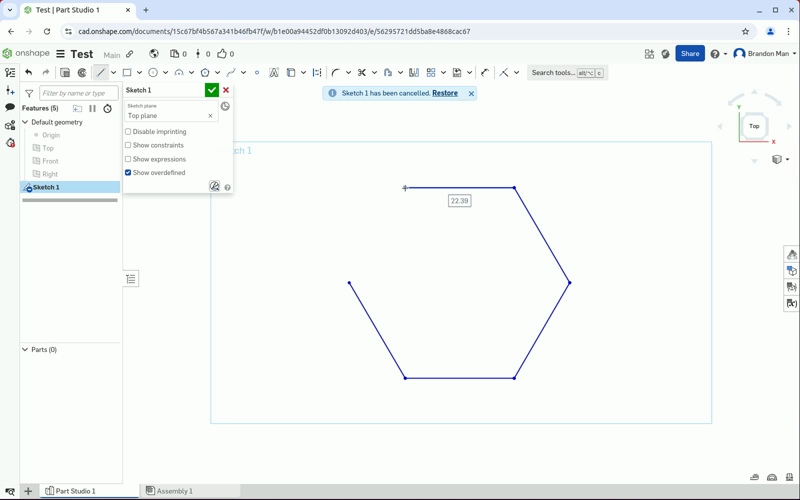
mouse_move(349, 282)
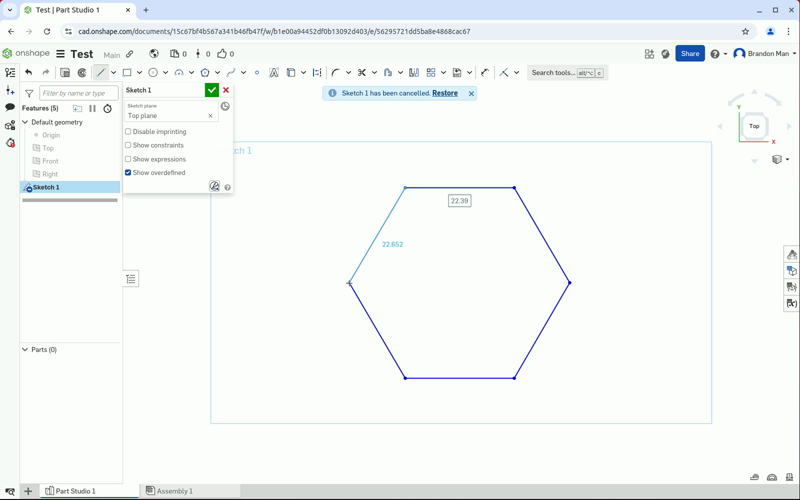
key_up(shift)
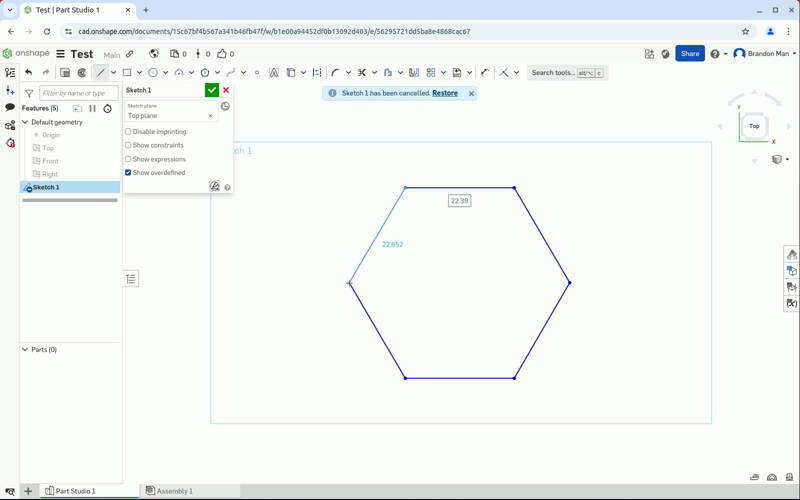
click(349, 282)
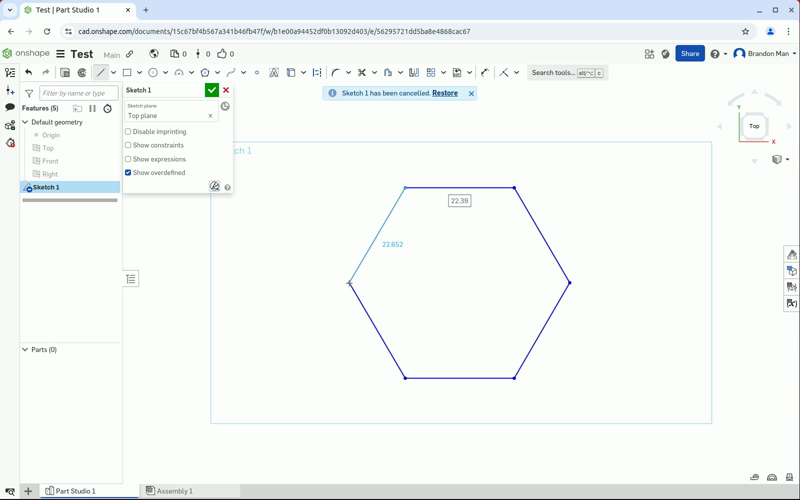
key(esc)
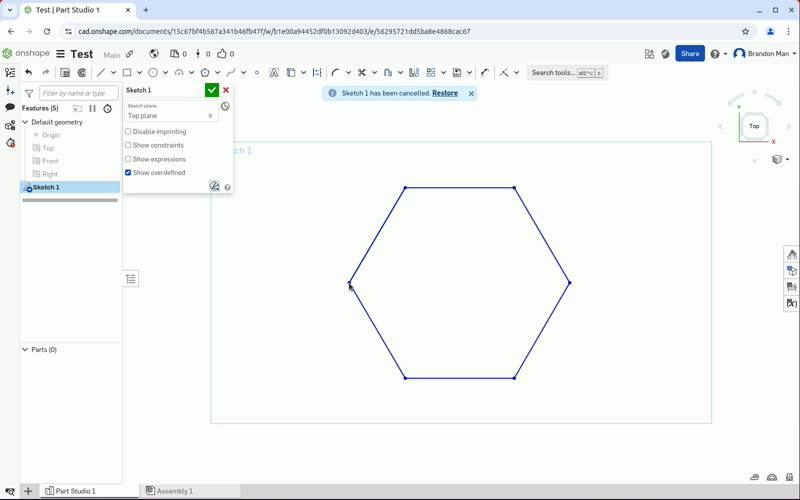
mouse_move(441, 289)
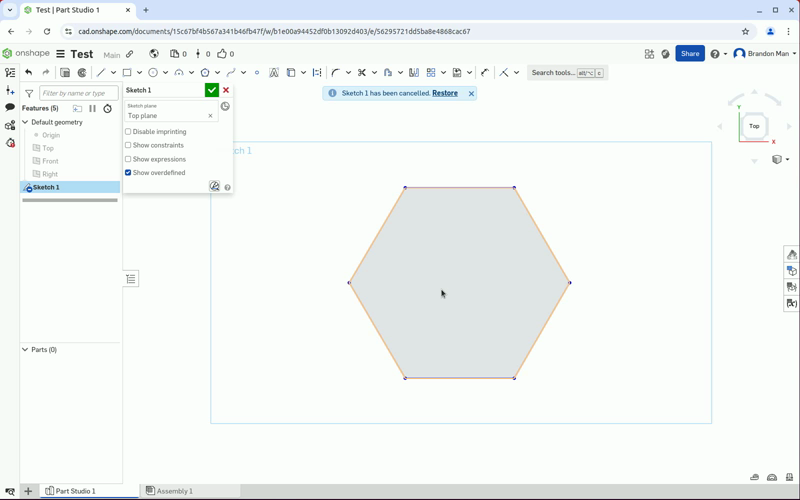
click(441, 289)
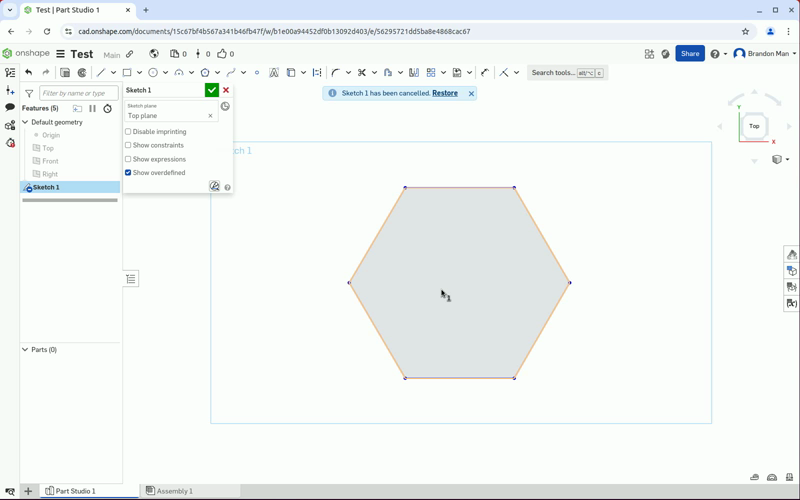
mouse_move(73, 352)
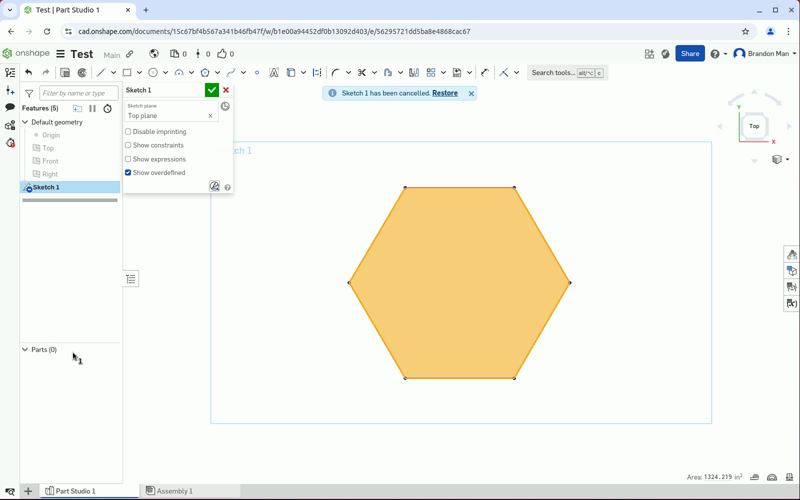
key(shift+y)
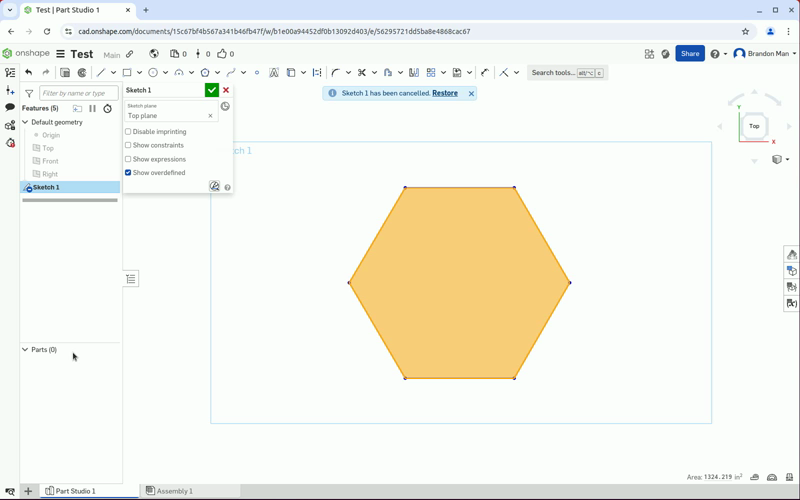
key(shift+e)
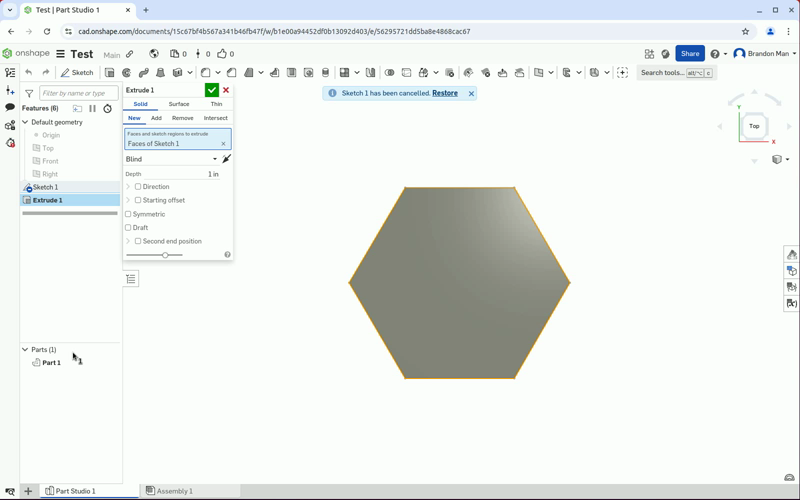
mouse_move(143, 106)
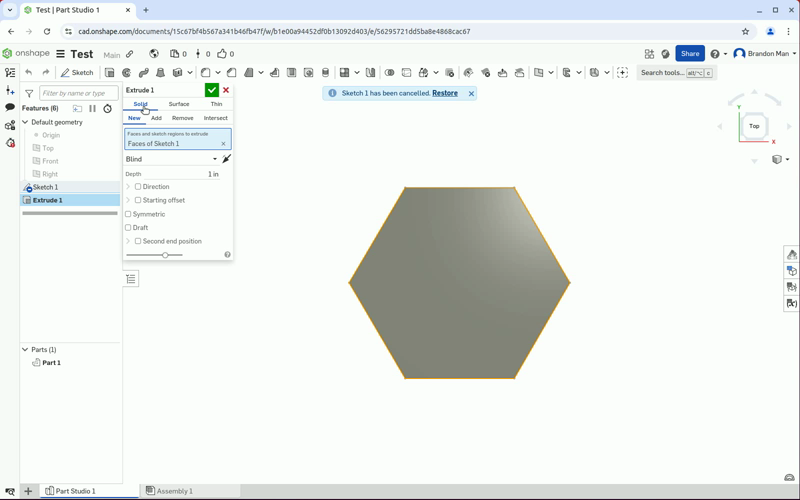
click(143, 106)
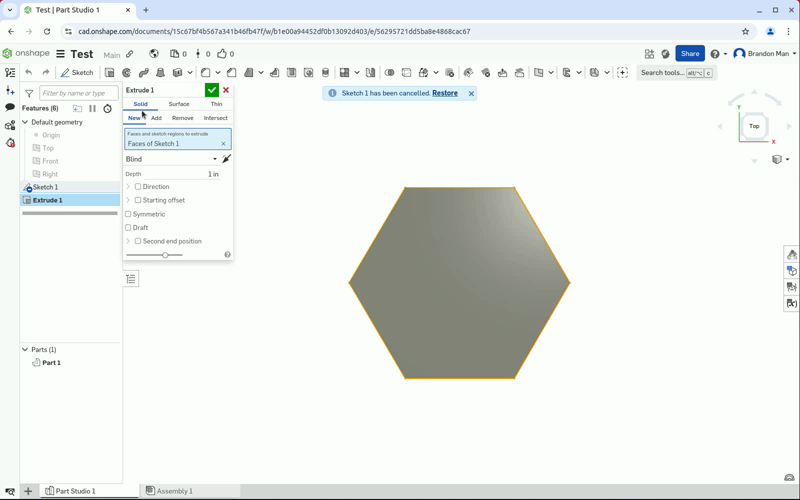
mouse_move(137, 120)
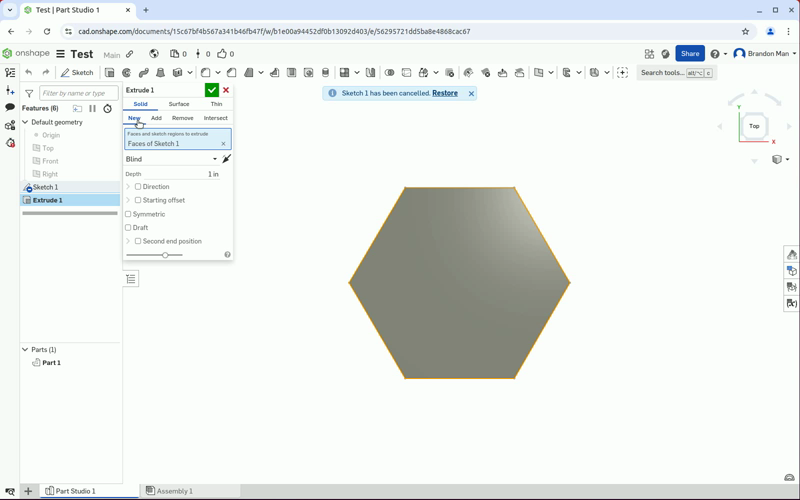
click(137, 120)
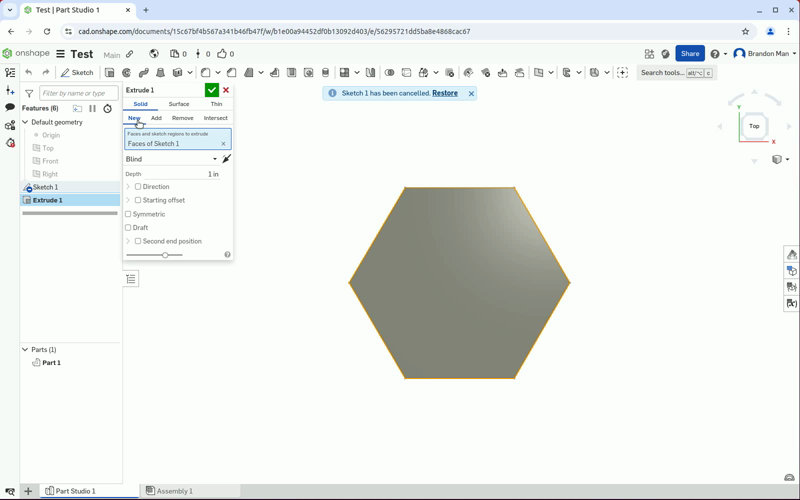
key(tab, 4)
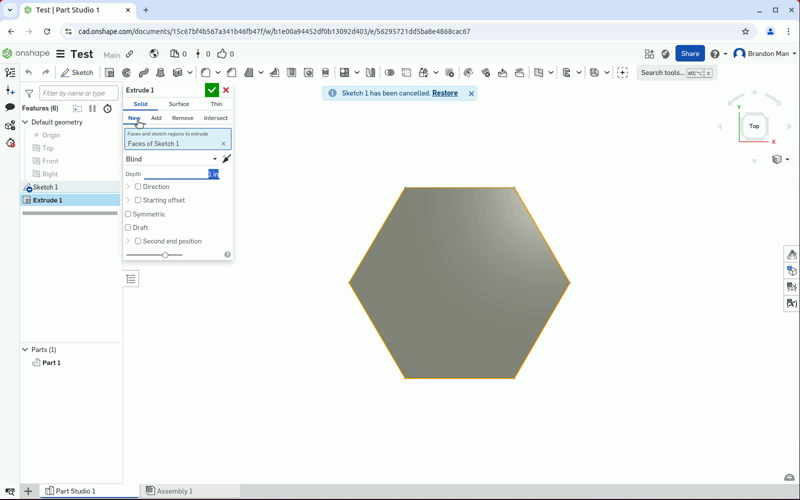
text(15.405)
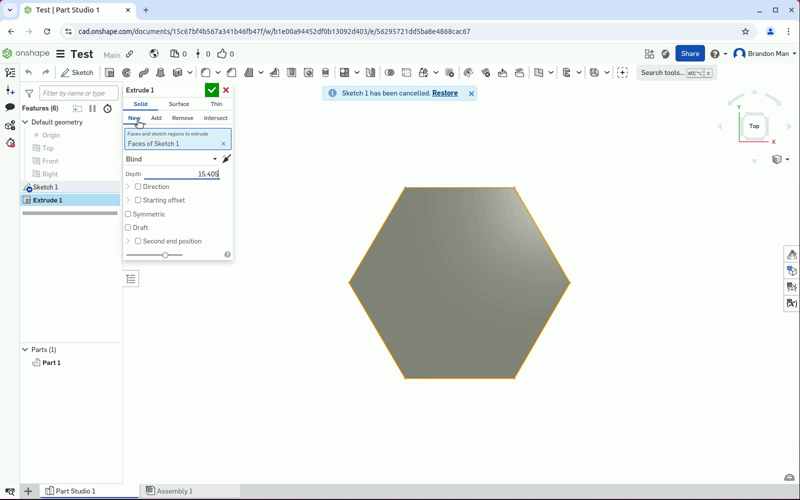
key(enter)
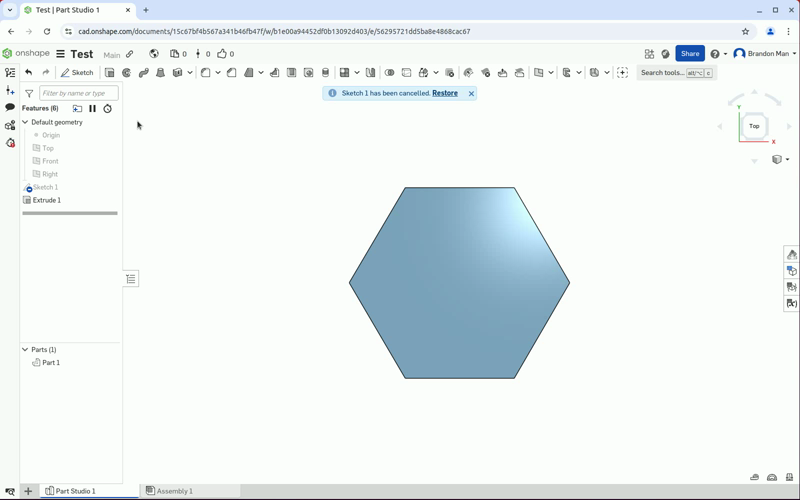
key(shift+h)
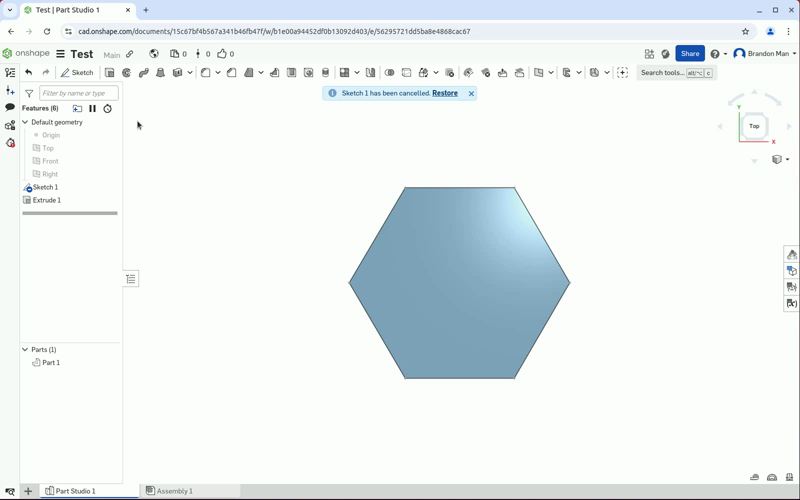
key(shift+h)
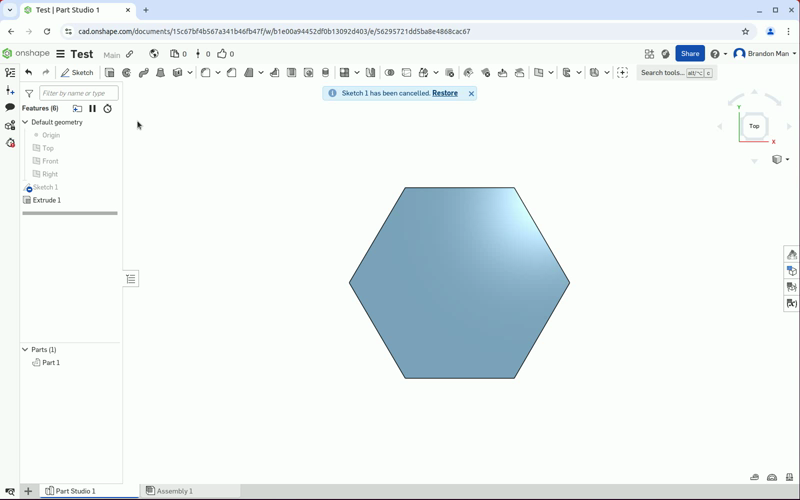
mouse_move(73, 189)
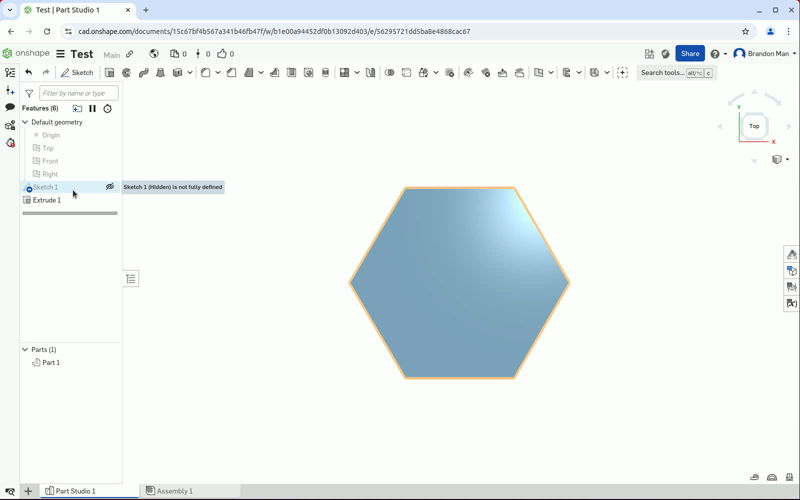
click(73, 189)
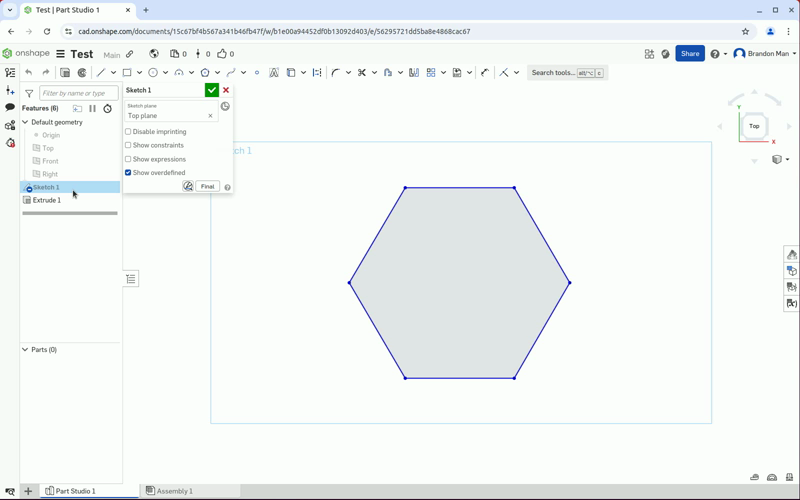
mouse_move(229, 92)
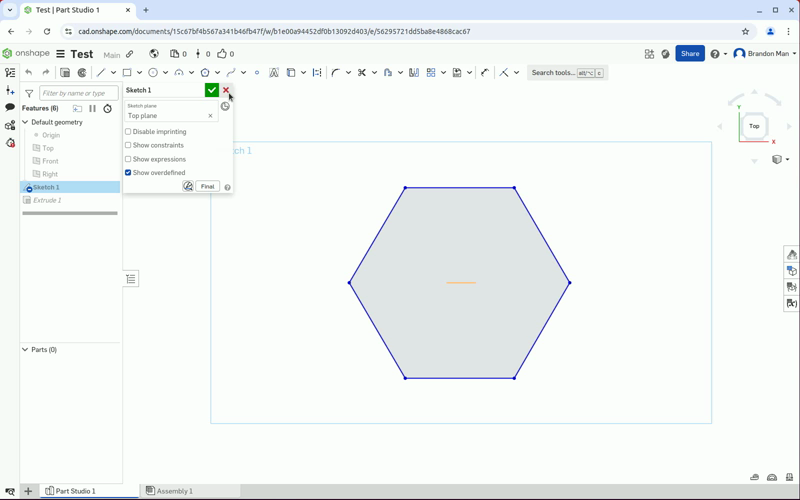
click(229, 92)
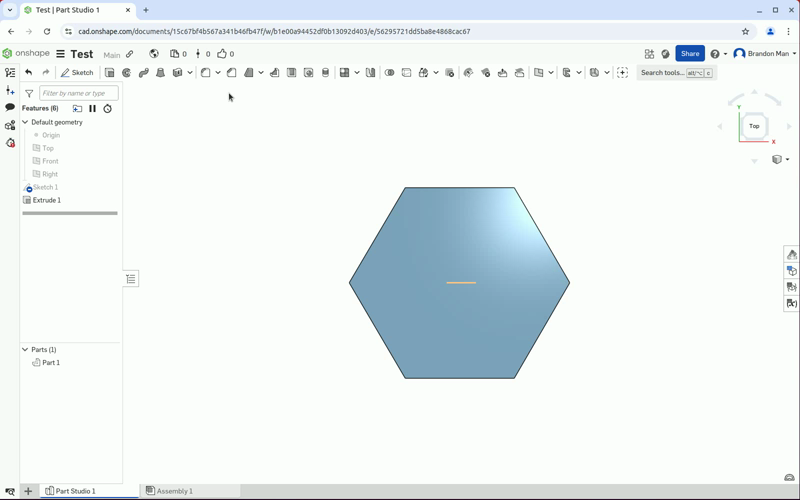
mouse_move(541, 75)
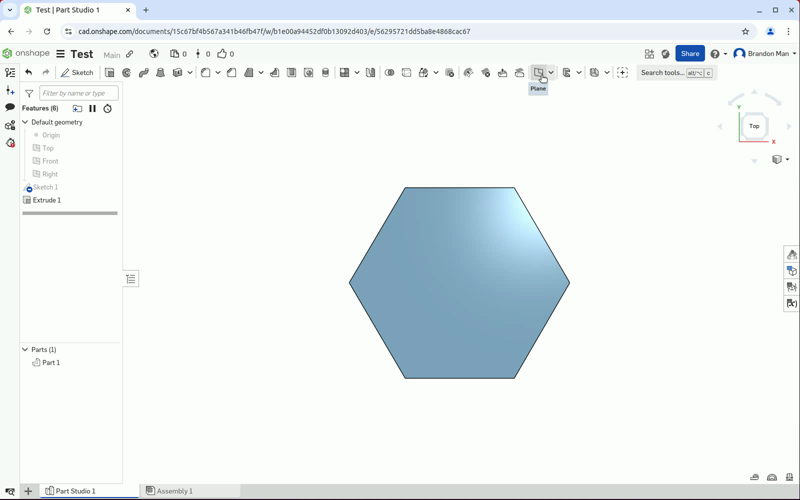
click(541, 75)
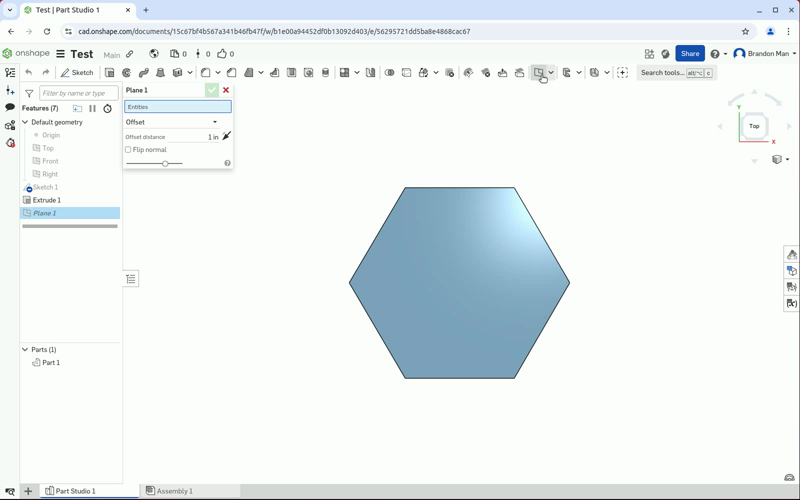
mouse_move(73, 150)
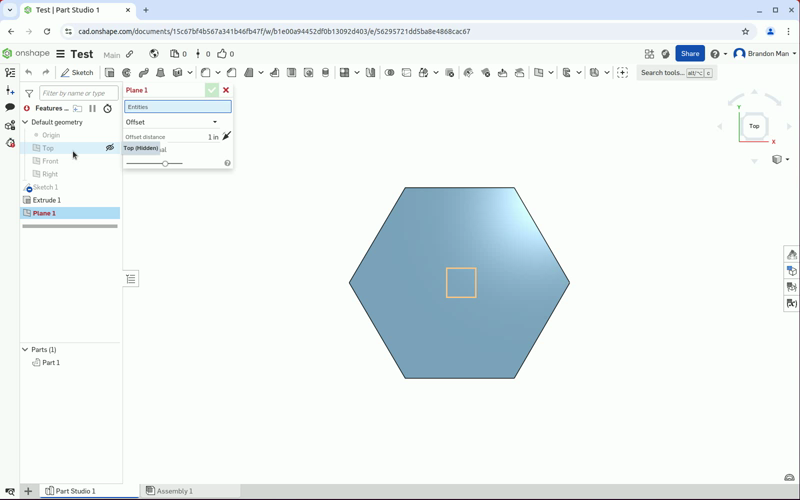
click(73, 150)
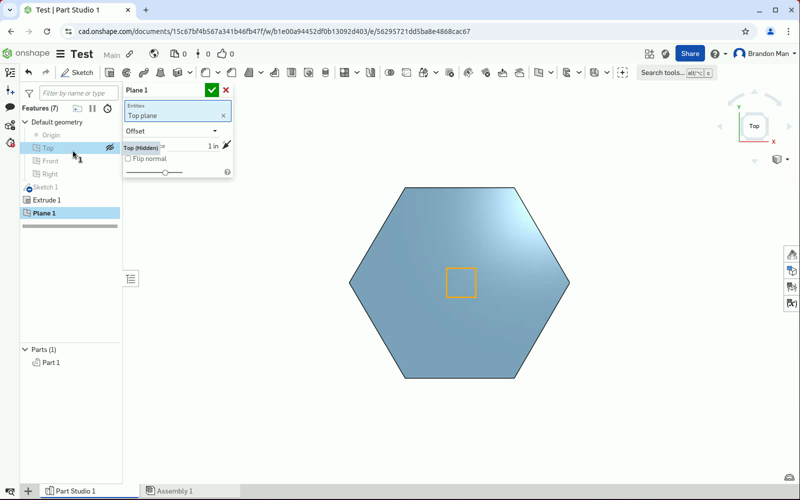
key(tab, 2)
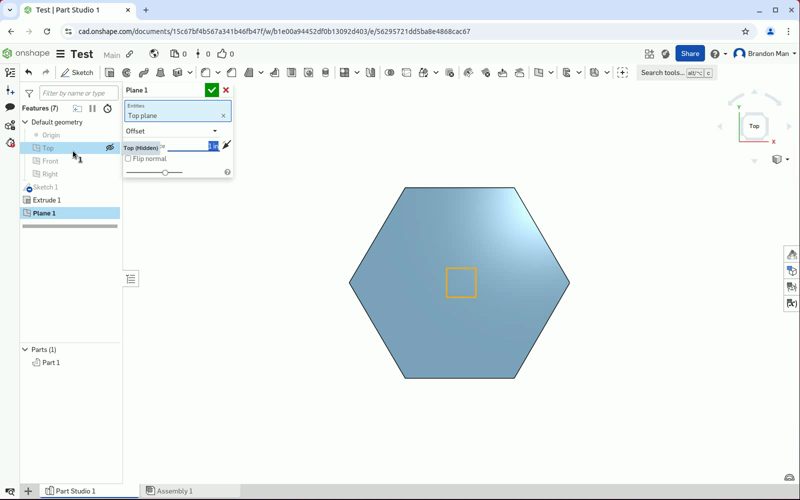
text(15.405)
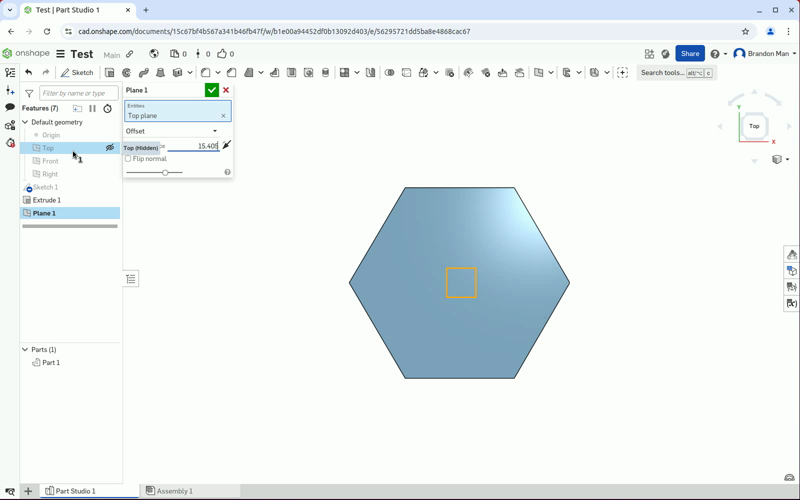
key(enter, 2)
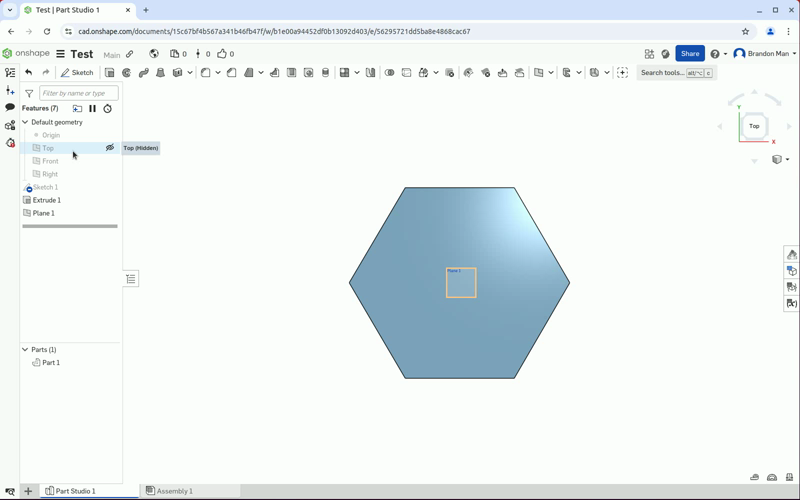
key(shift+s)
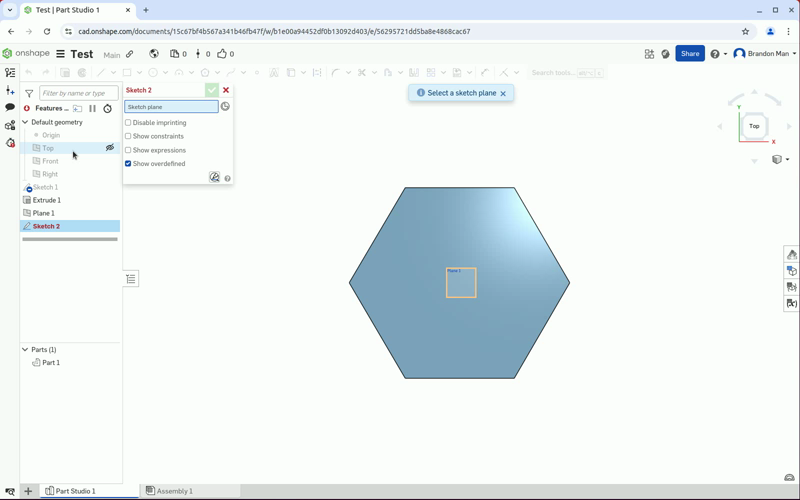
mouse_move(73, 215)
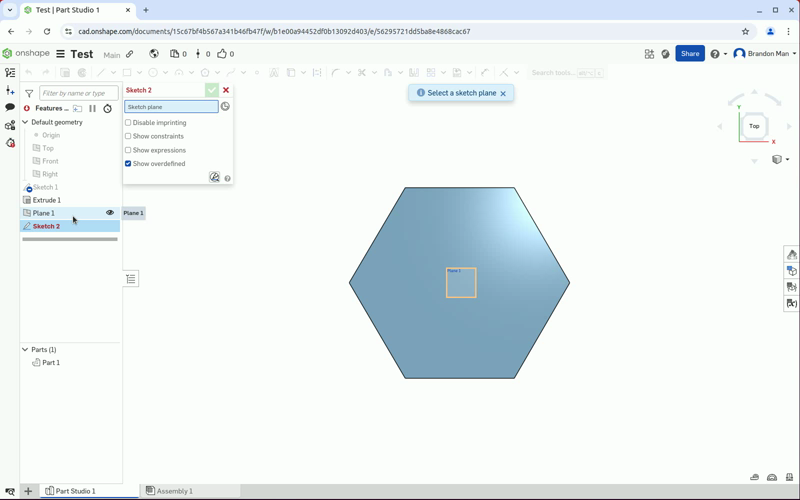
click(73, 215)
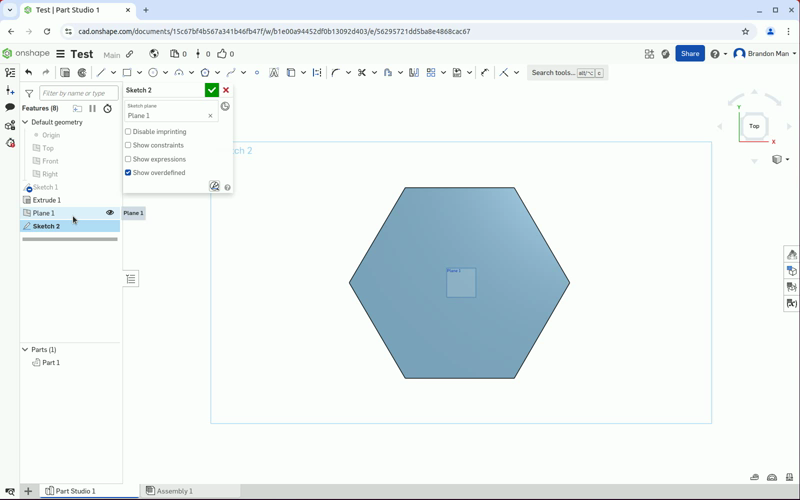
mouse_move(73, 352)
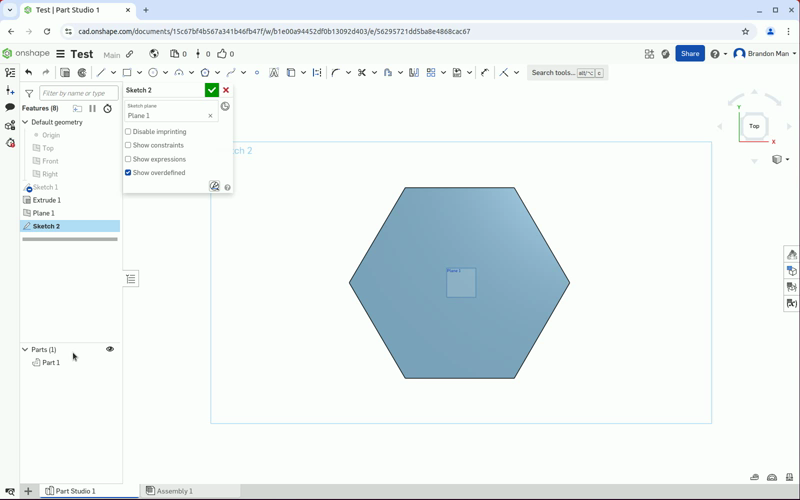
key(y)
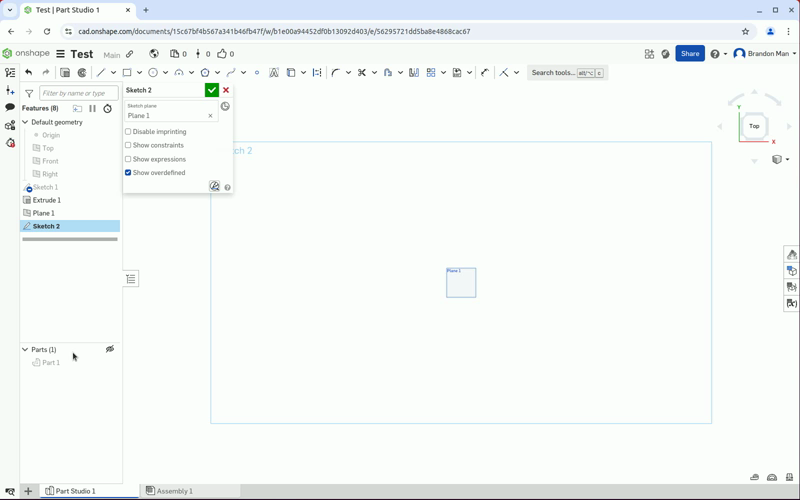
key(c)
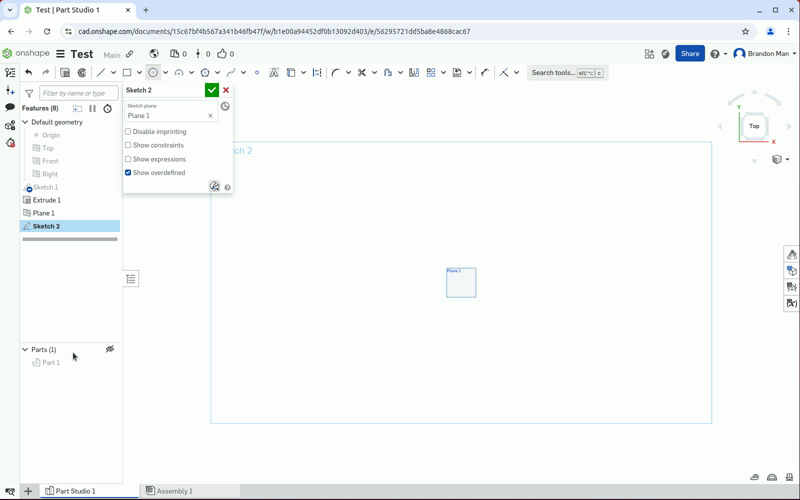
key_down(shift)
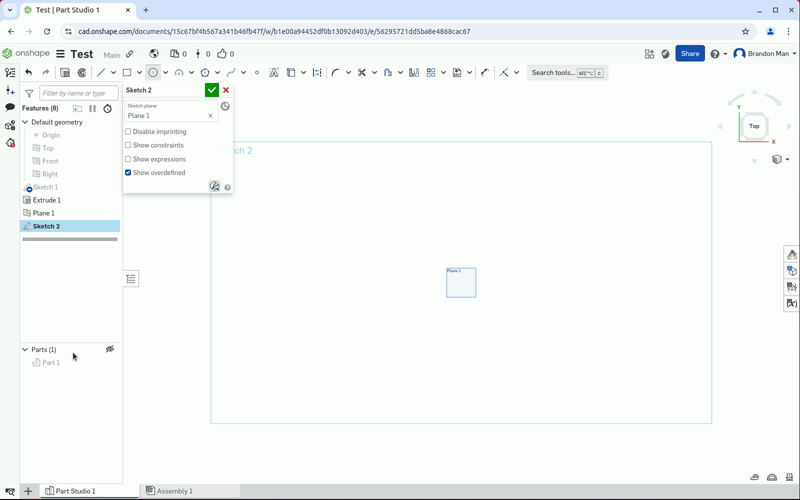
mouse_move(461, 282)
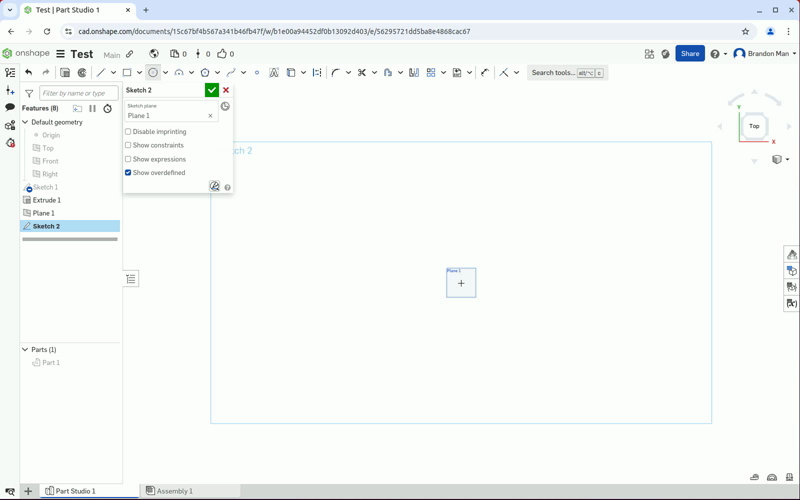
click(461, 282)
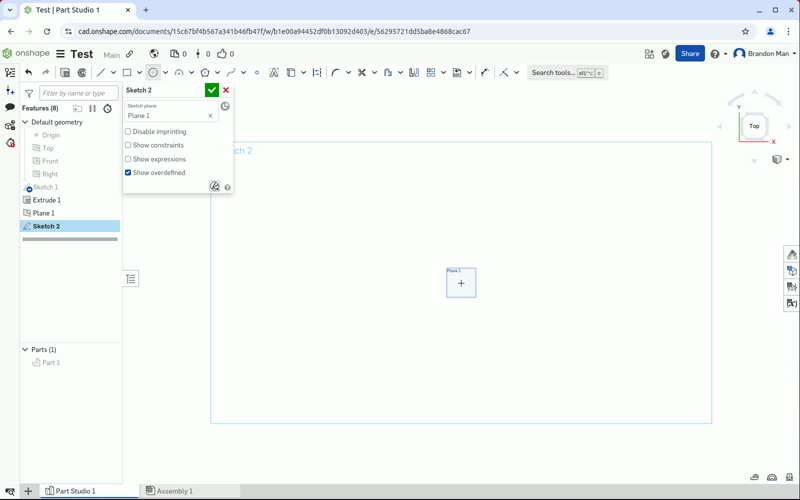
key_up(shift)
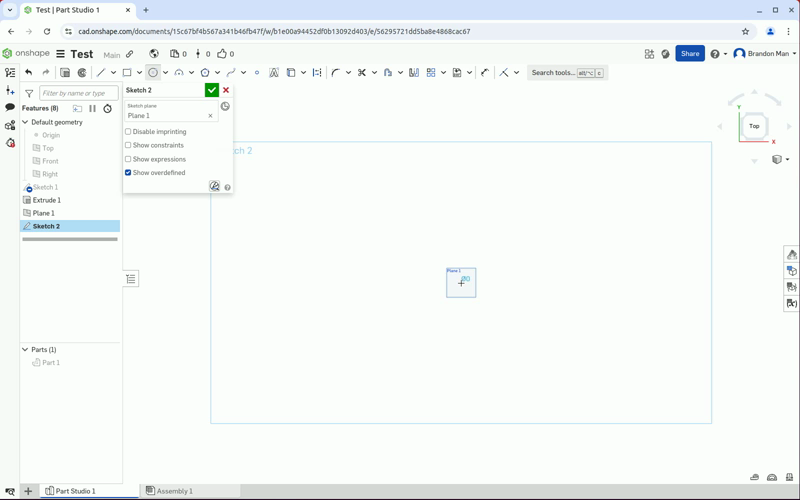
mouse_move(552, 282)
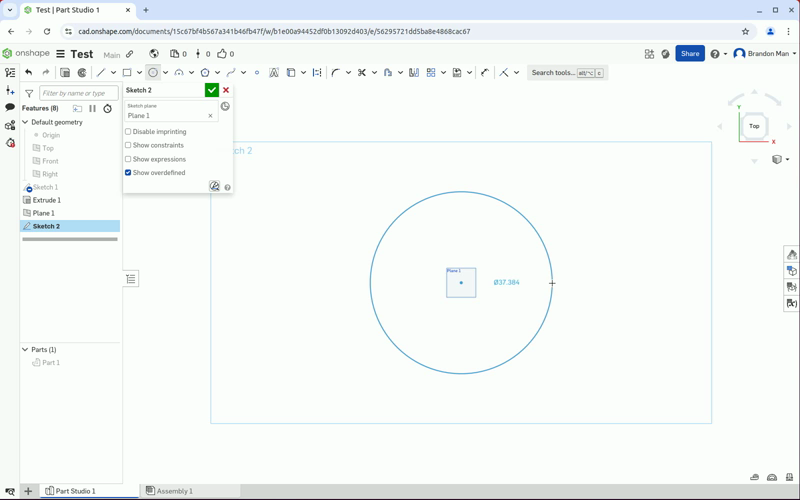
click(552, 282)
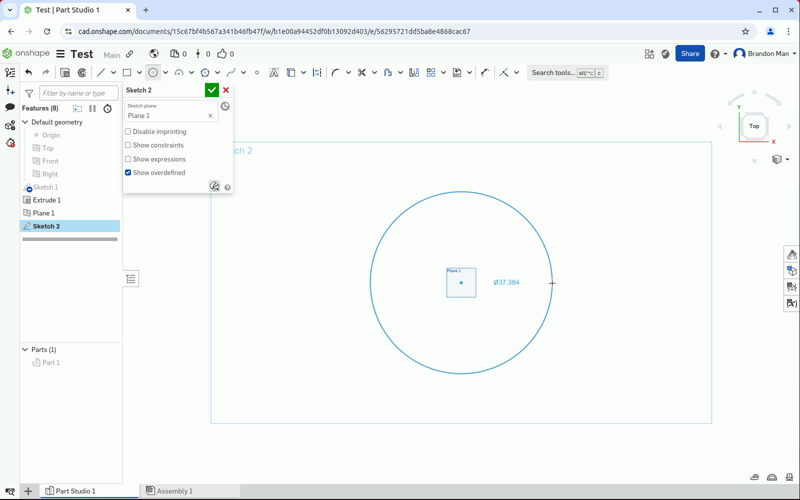
key(esc)
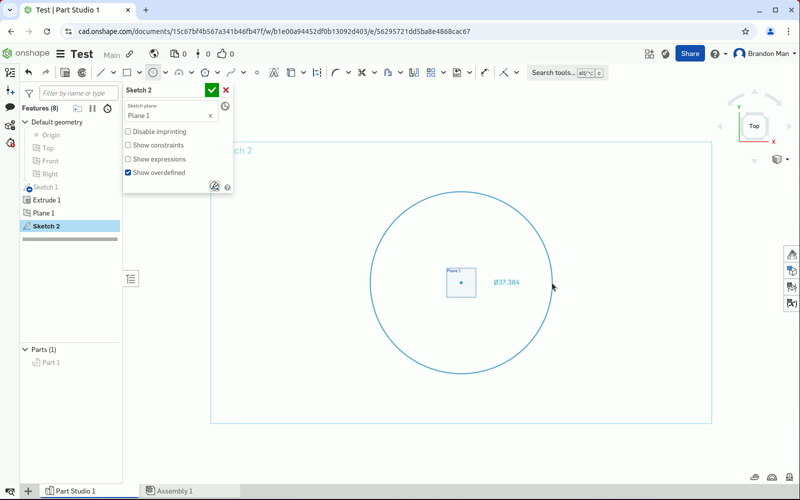
mouse_move(399, 264)
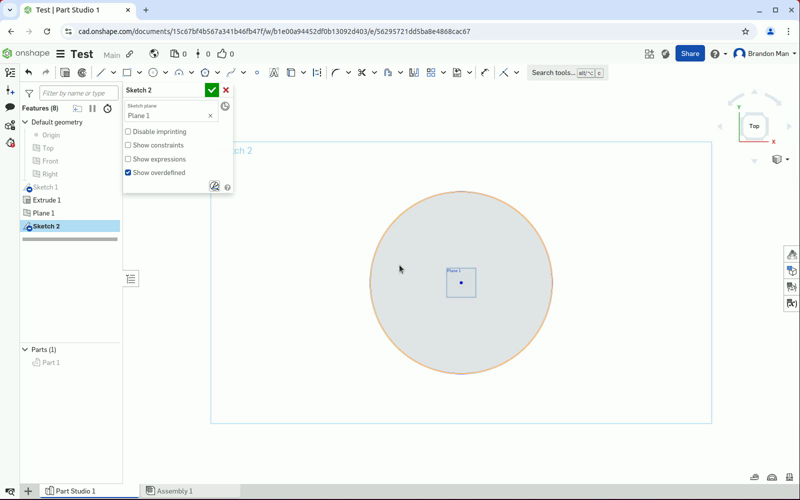
click(399, 264)
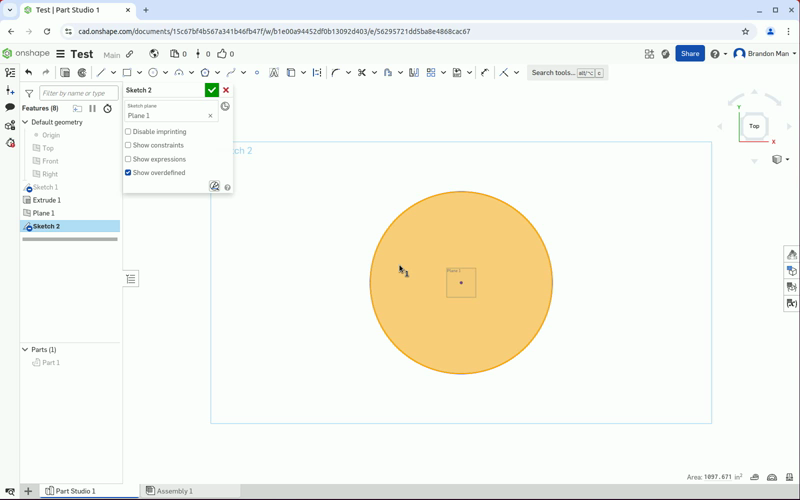
mouse_move(73, 352)
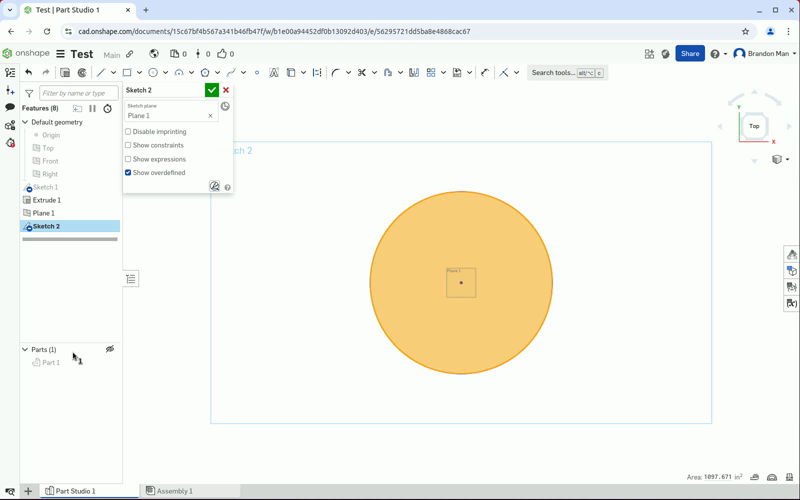
key(shift+y)
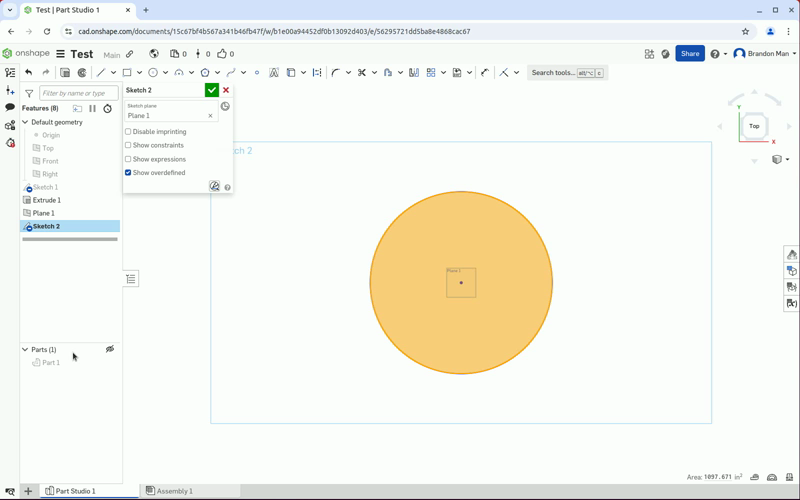
key(shift+e)
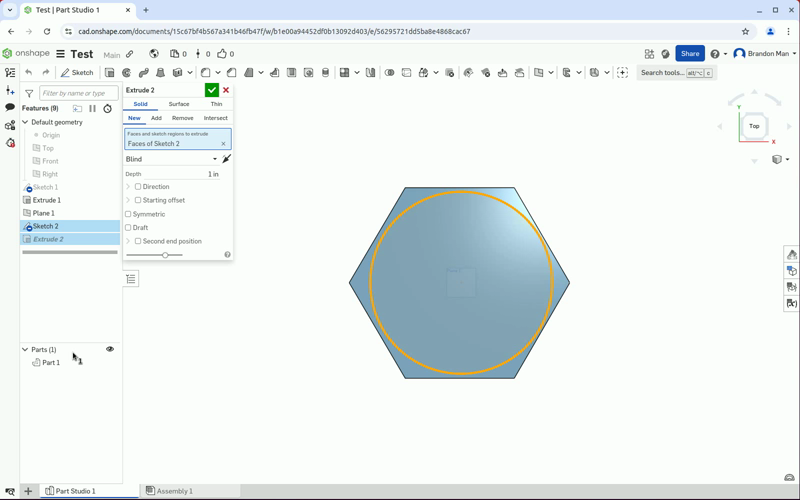
mouse_move(143, 106)
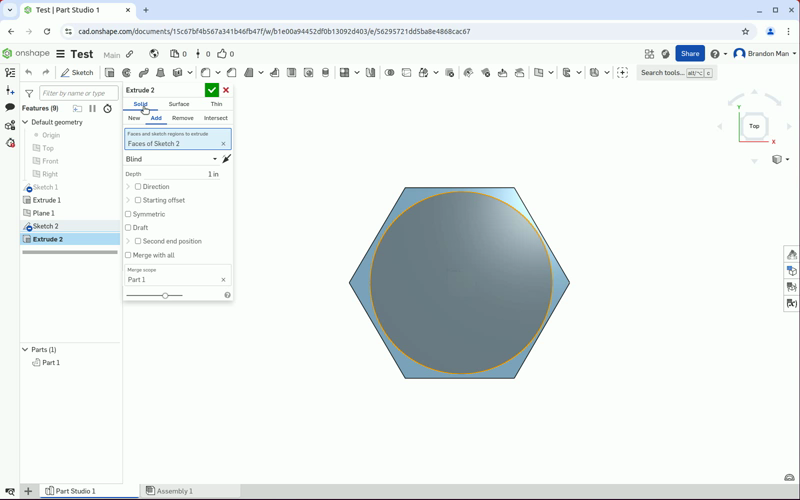
click(143, 106)
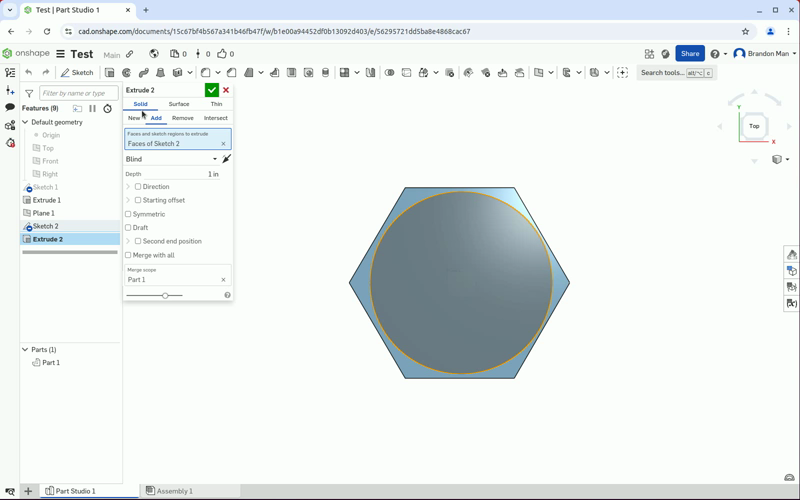
mouse_move(137, 120)
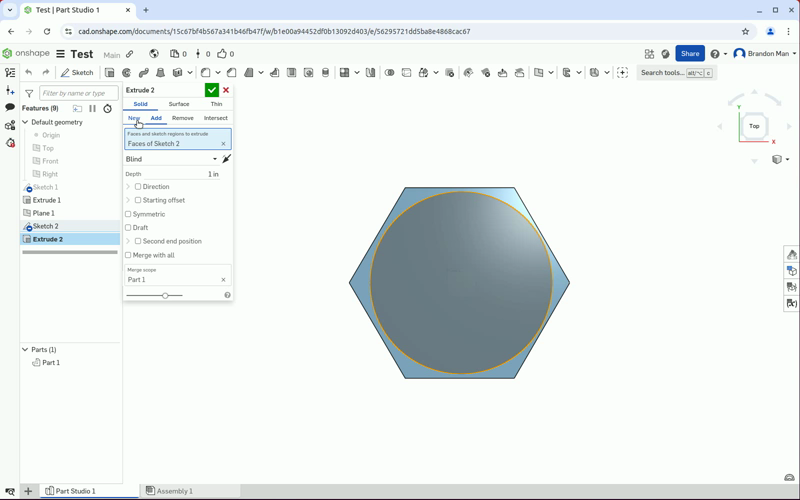
click(137, 120)
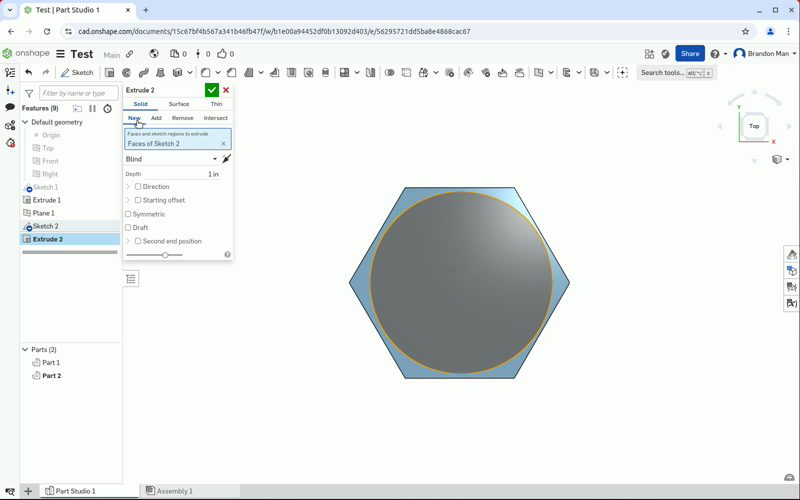
key(tab, 4)
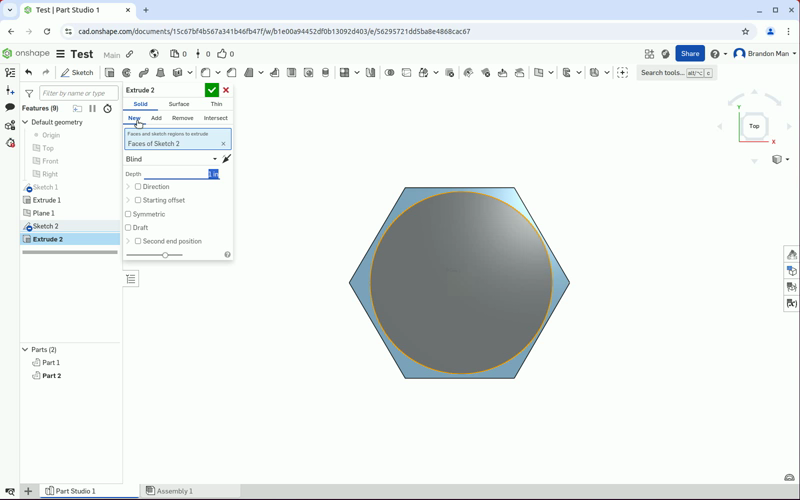
text(7.703)
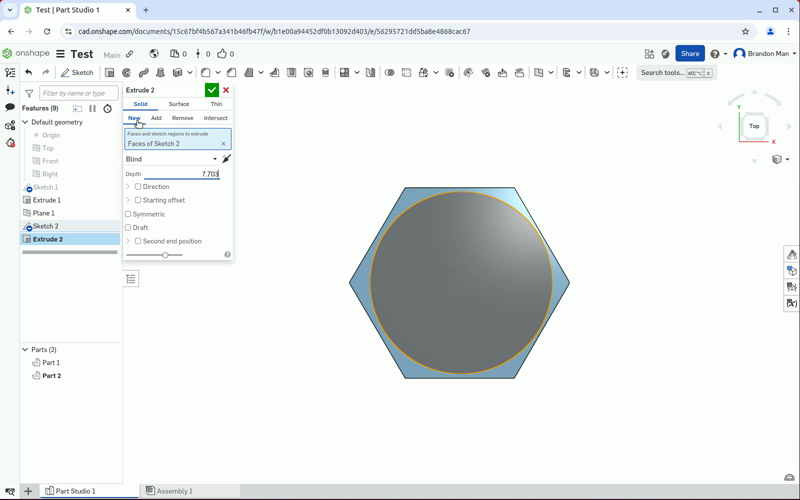
key(enter)
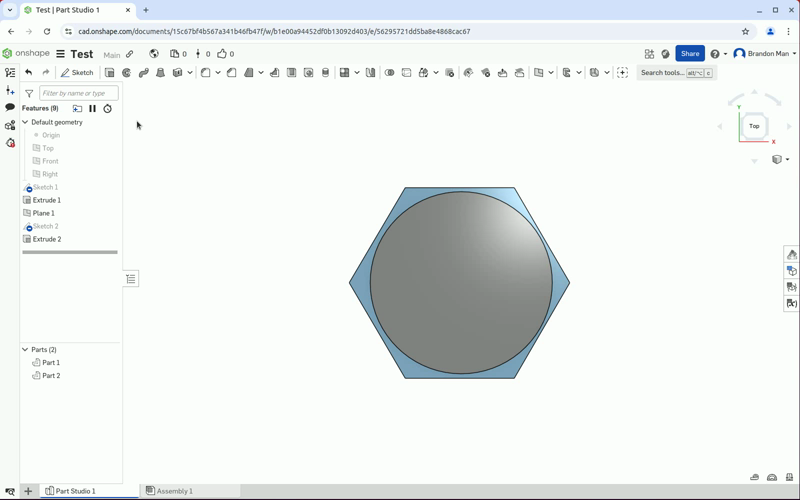
key(shift+h)
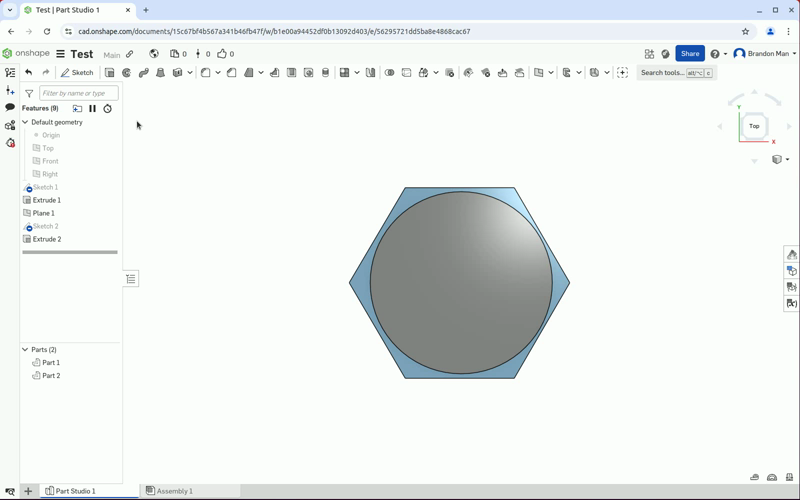
key(shift+h)
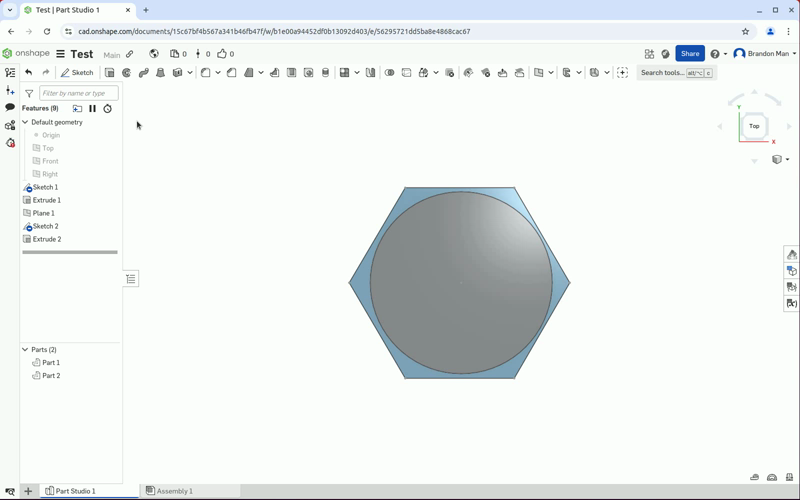
key(shift+7)
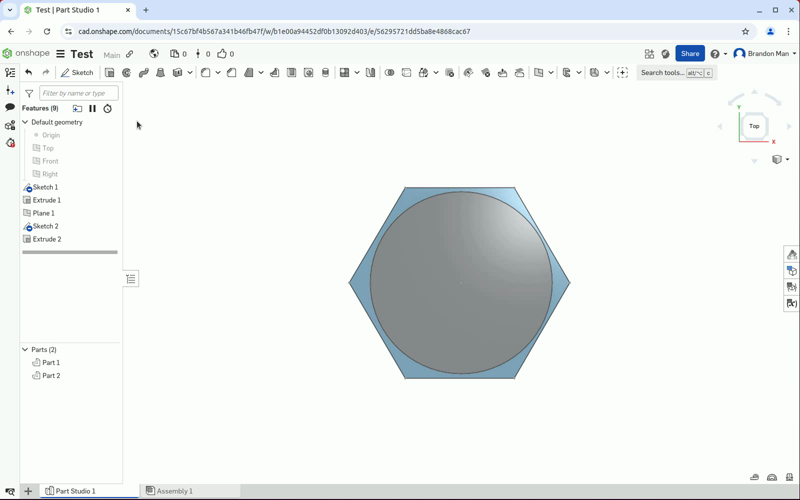
key(up, 3)
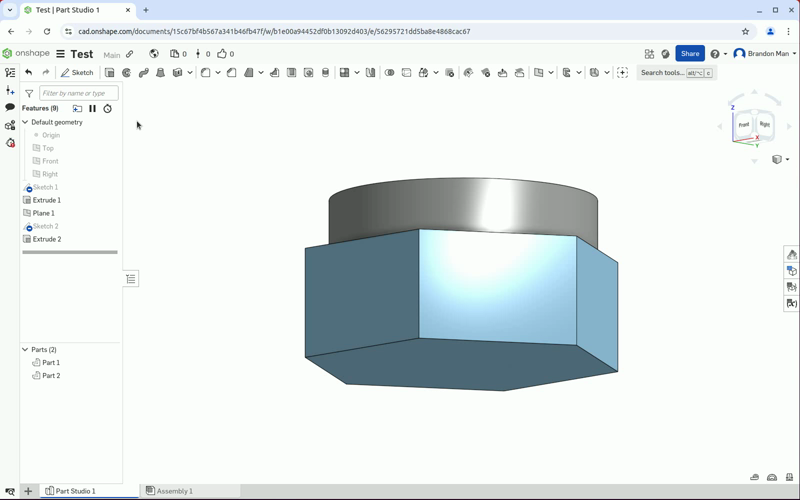
key(left, 3)
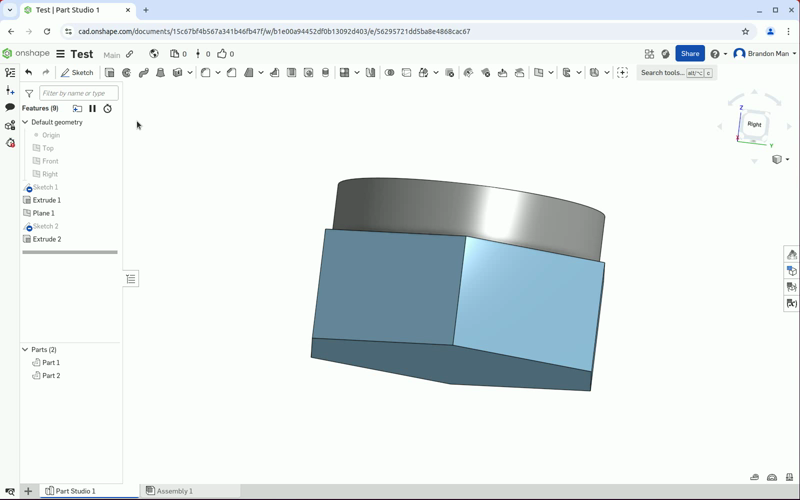
key(right, 3)
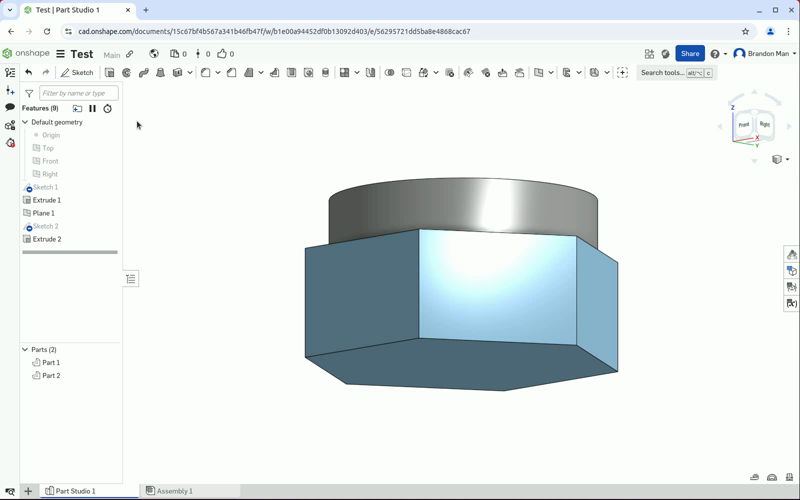
key(down, 3)
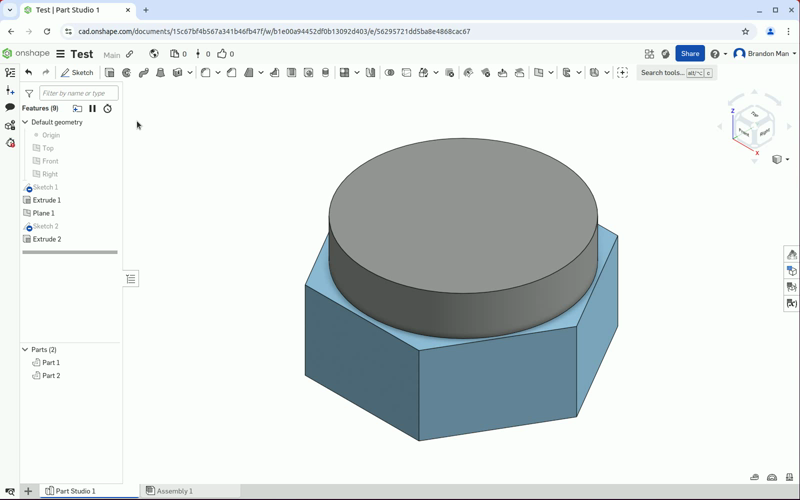
mouse_move(73, 189)
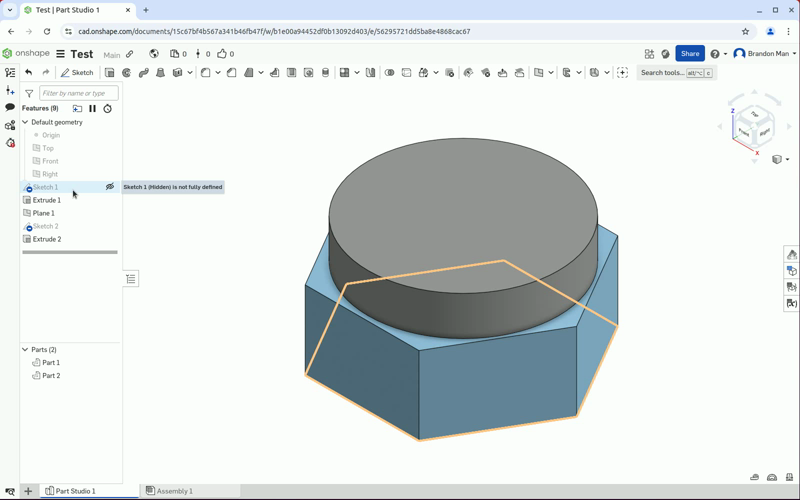
click(73, 189)